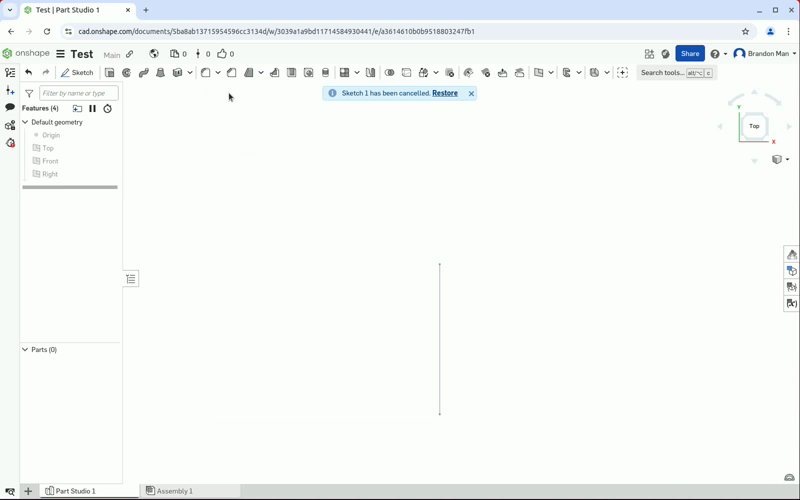
key(shift+h)
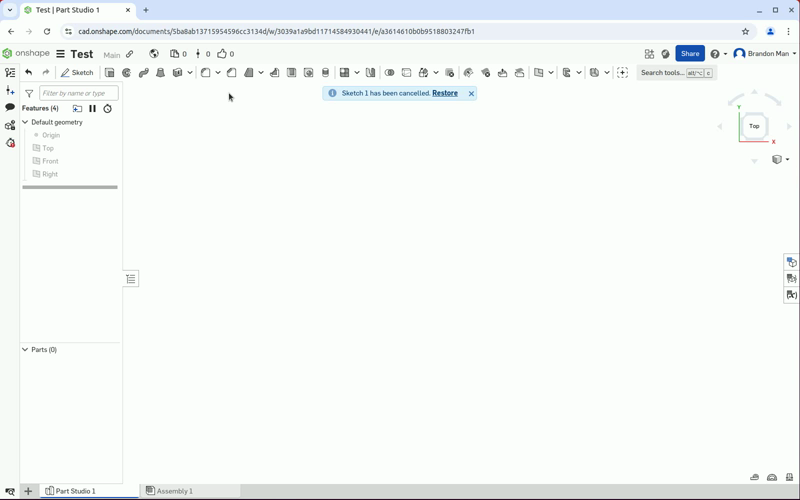
mouse_move(73, 352)
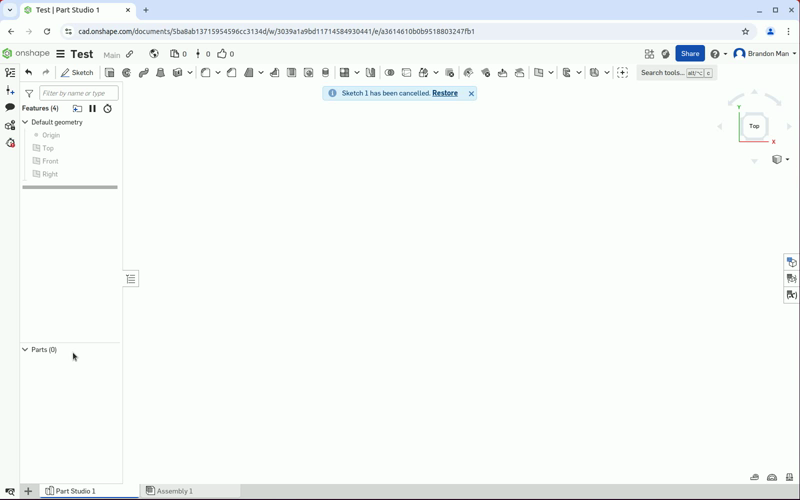
key(y)
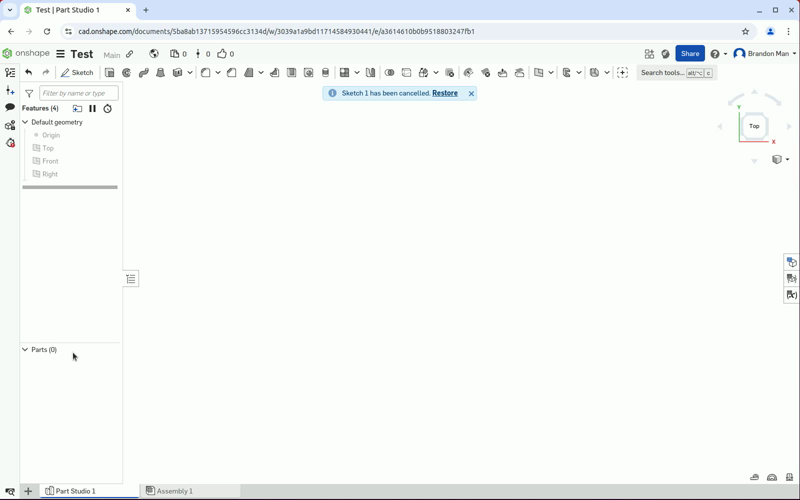
key(shift+p)
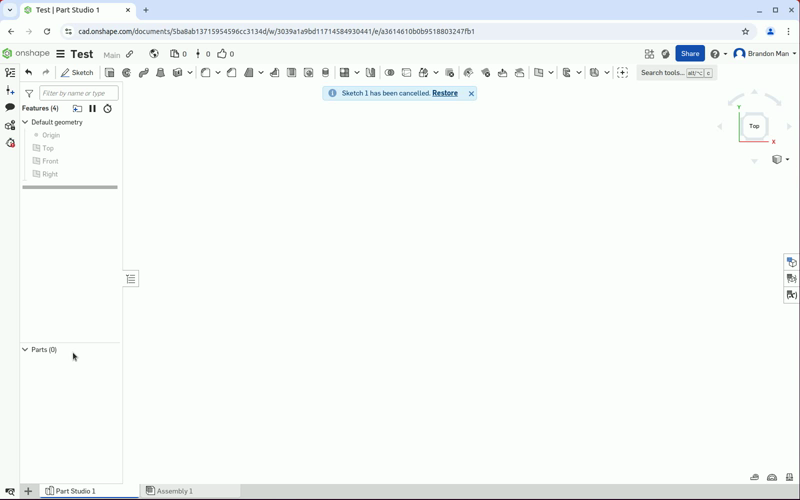
key(space)
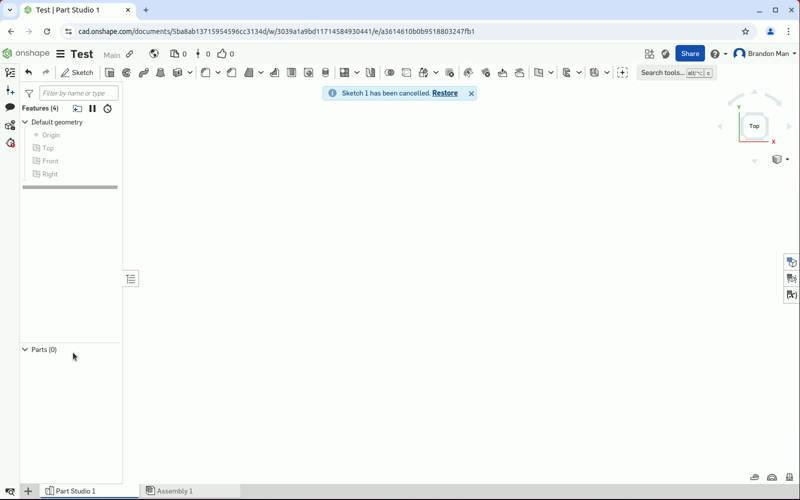
key_down(shift)
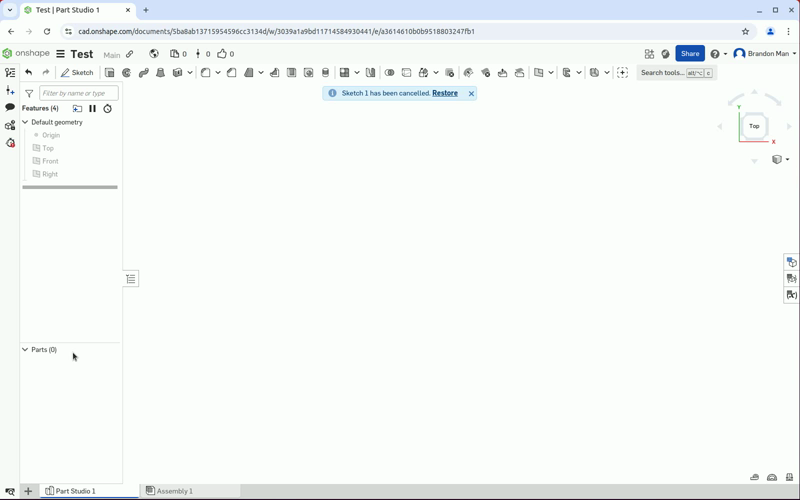
key(up)
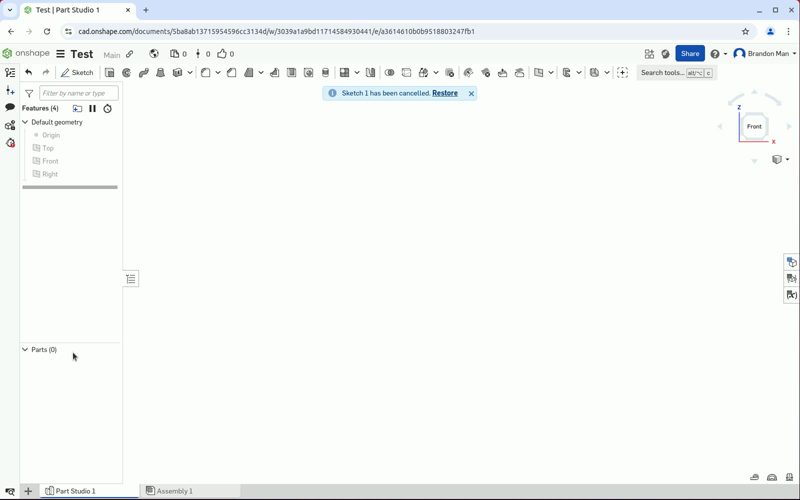
key_up(shift)
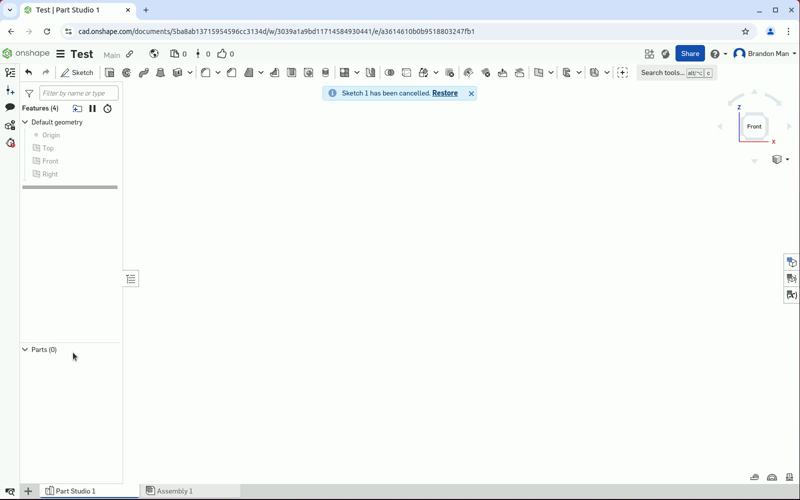
mouse_move(73, 352)
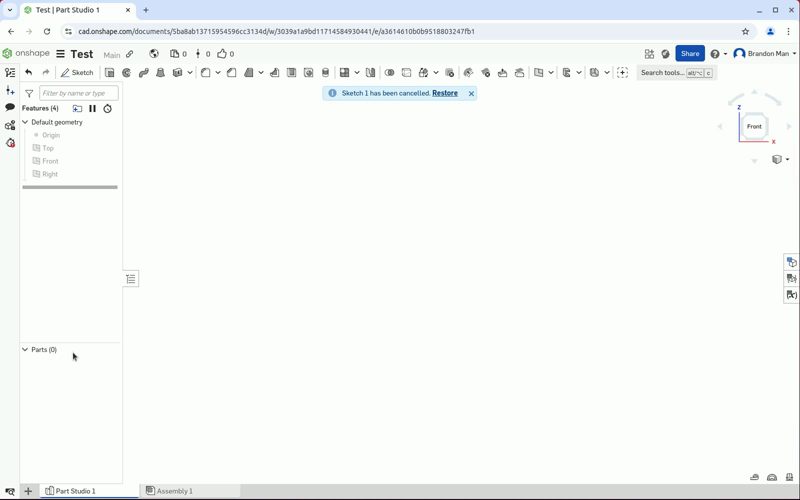
key(shift+y)
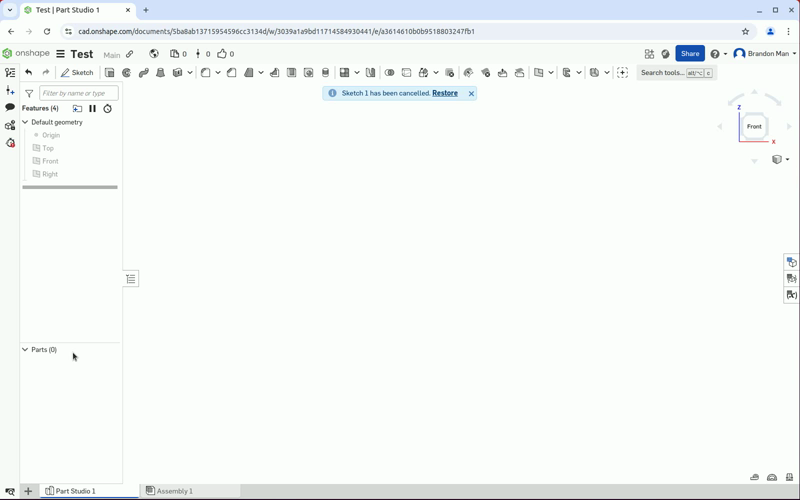
key(shift+s)
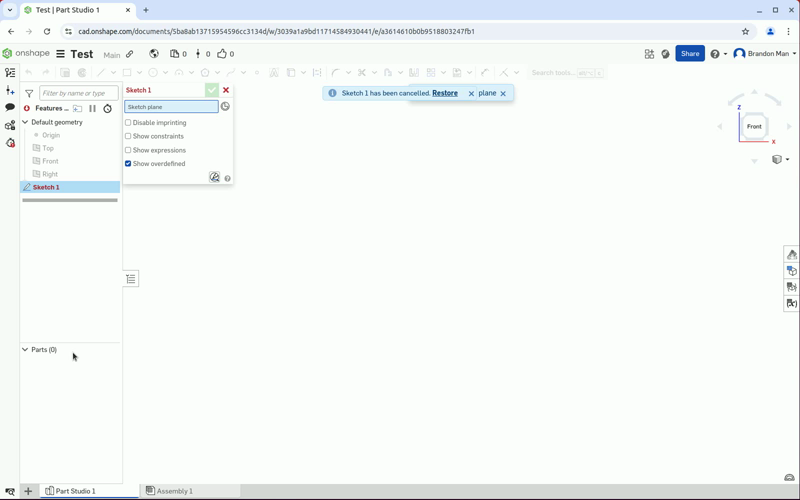
mouse_move(73, 163)
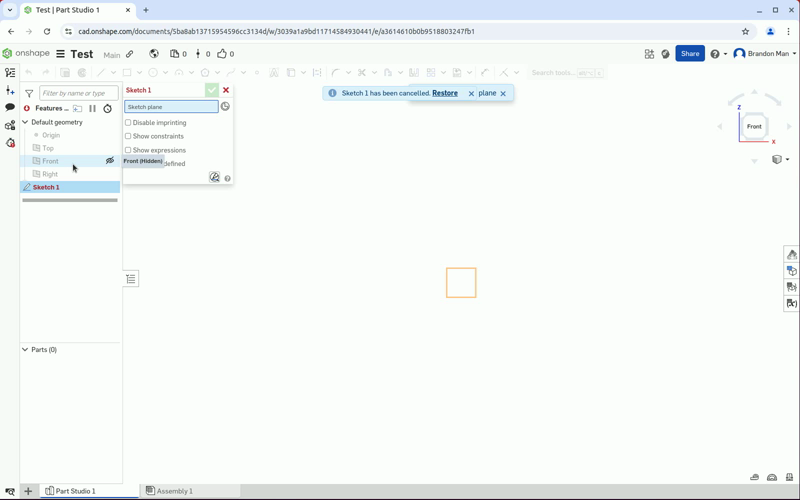
click(73, 163)
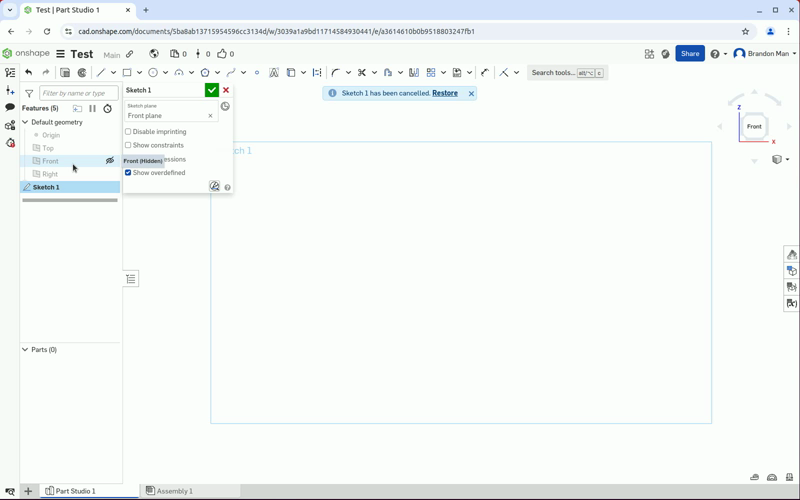
mouse_move(73, 352)
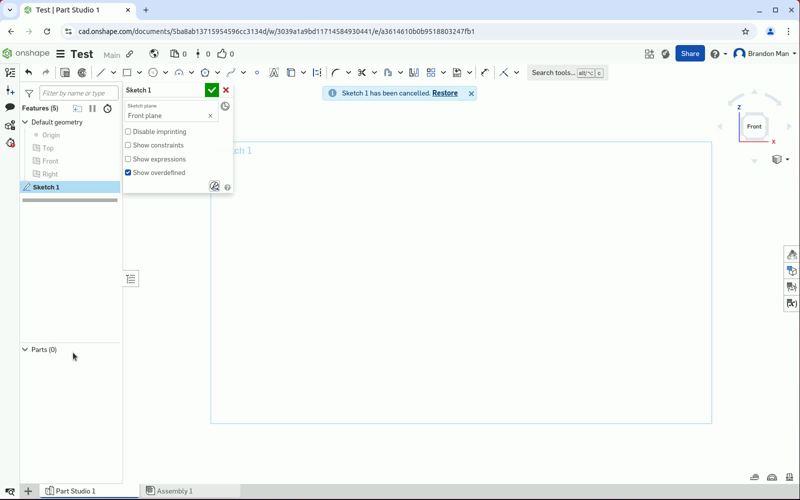
key(y)
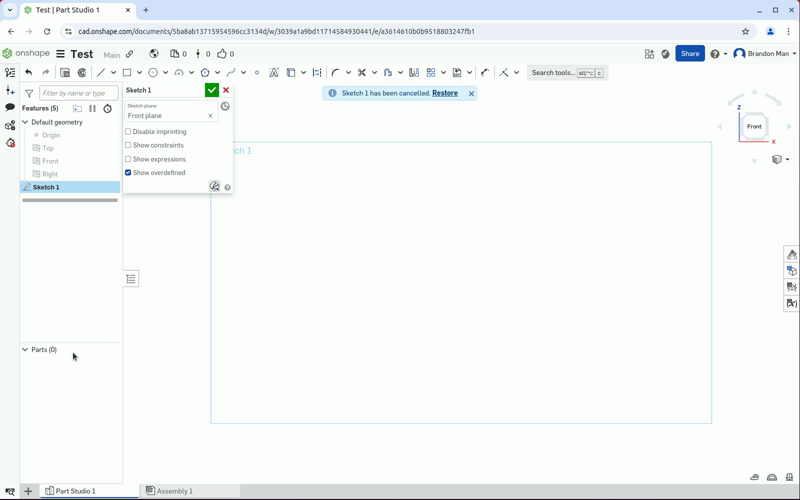
key(c)
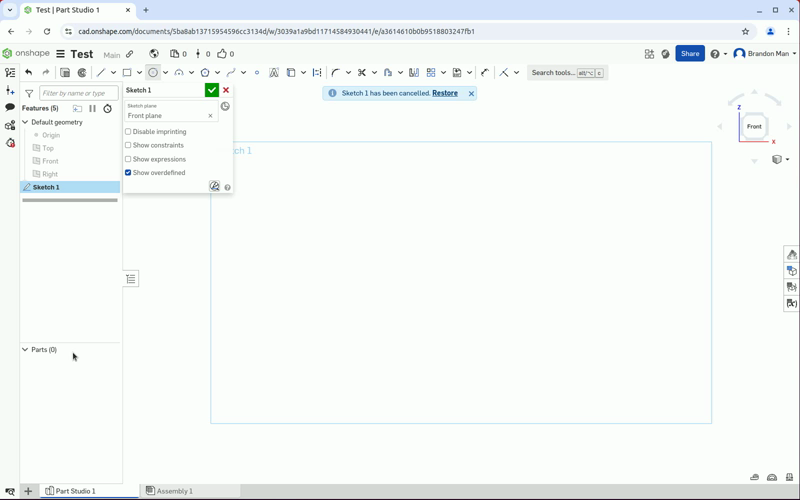
key_down(shift)
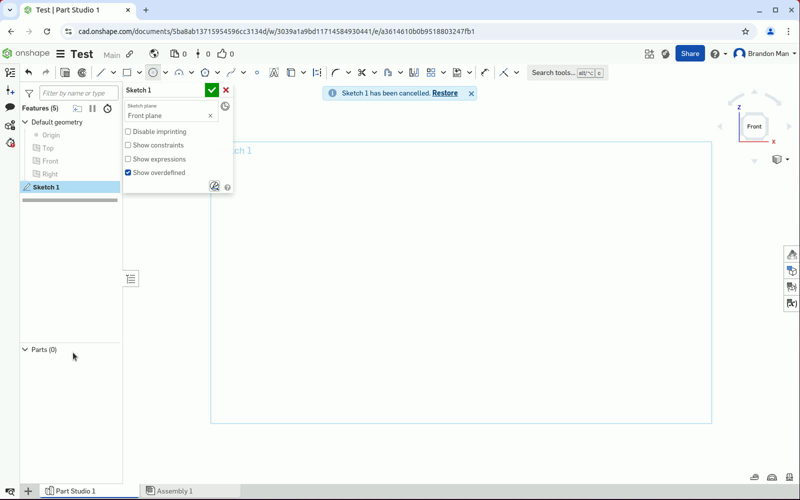
mouse_move(461, 282)
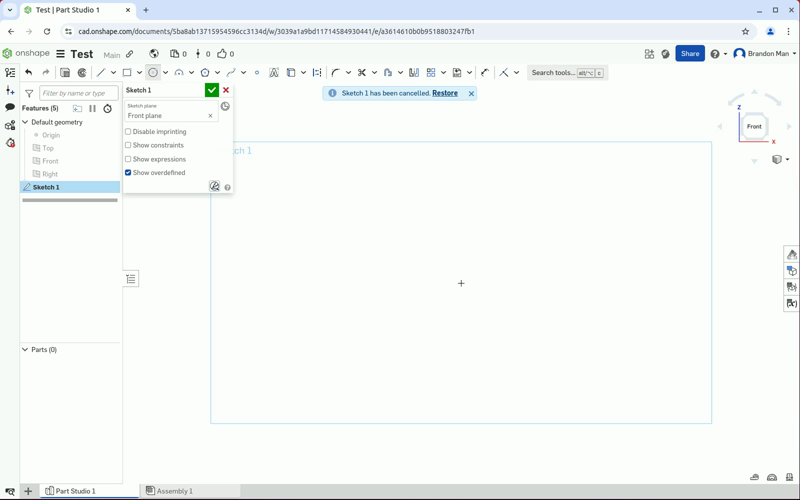
click(461, 282)
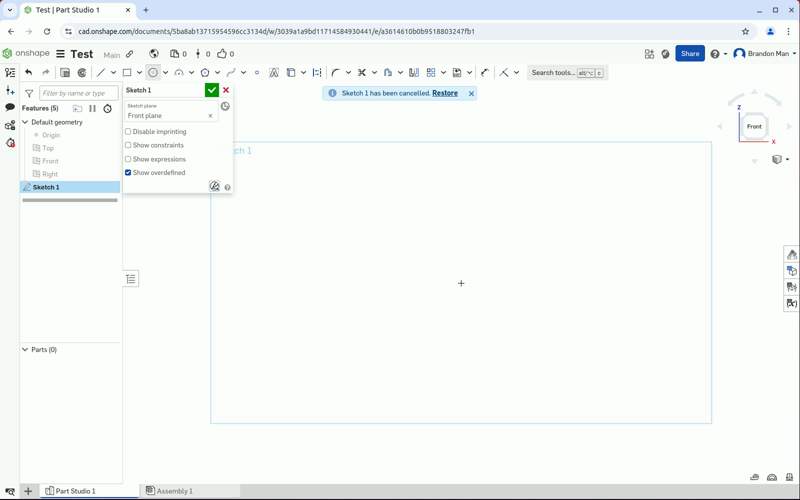
key_up(shift)
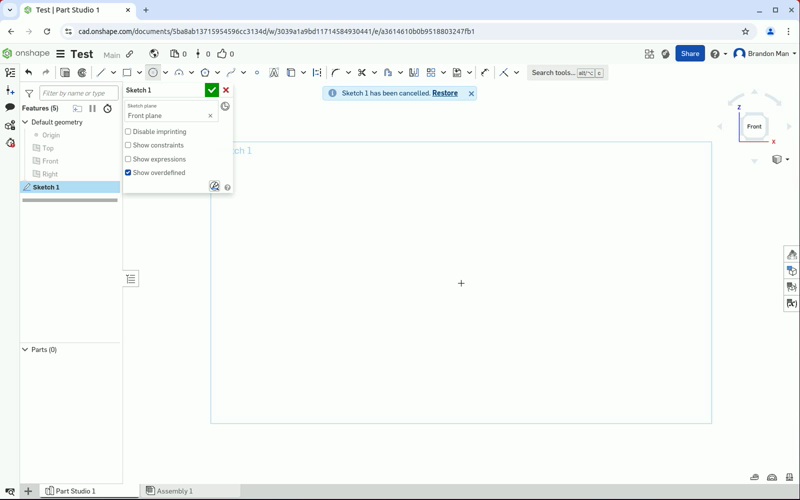
mouse_move(572, 282)
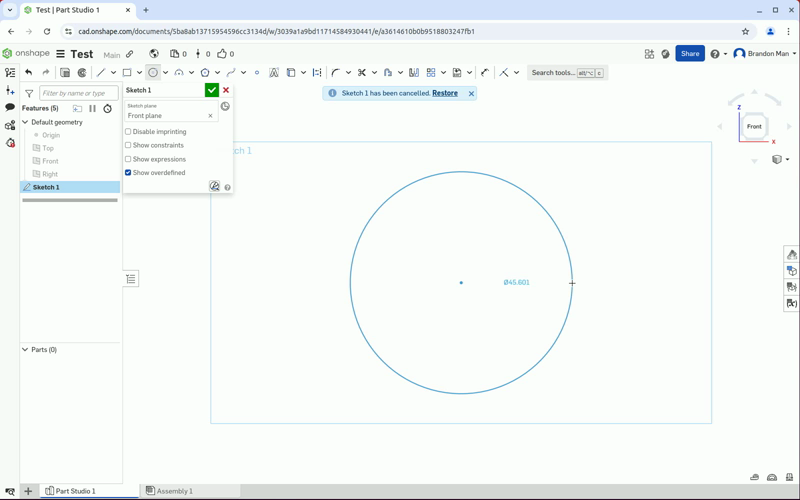
click(572, 282)
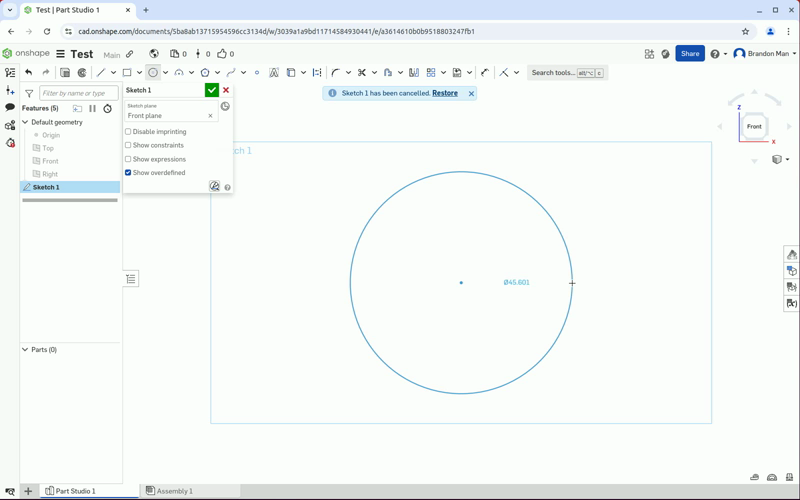
key(esc)
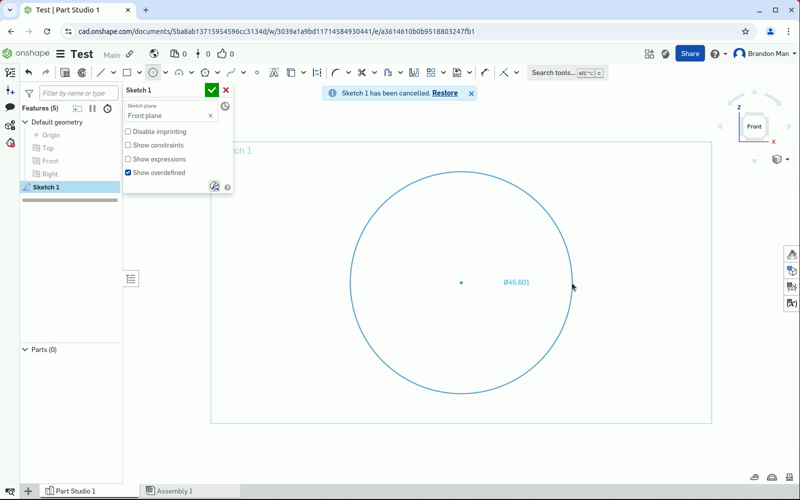
mouse_move(505, 241)
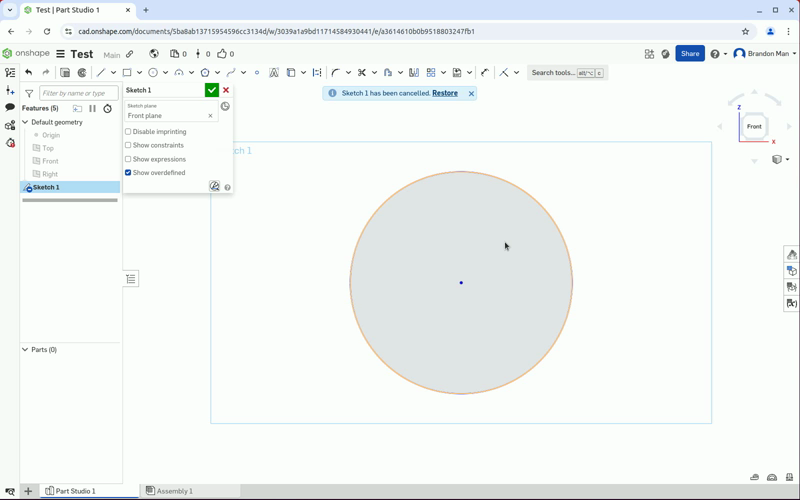
click(505, 241)
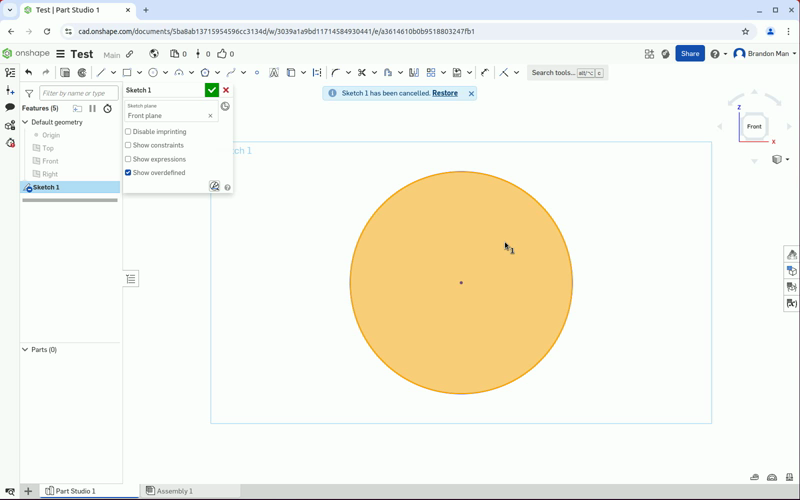
mouse_move(73, 352)
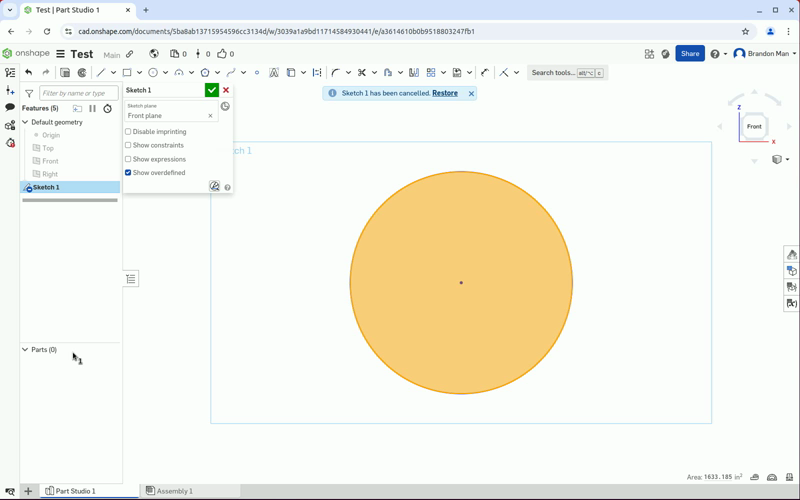
key(shift+y)
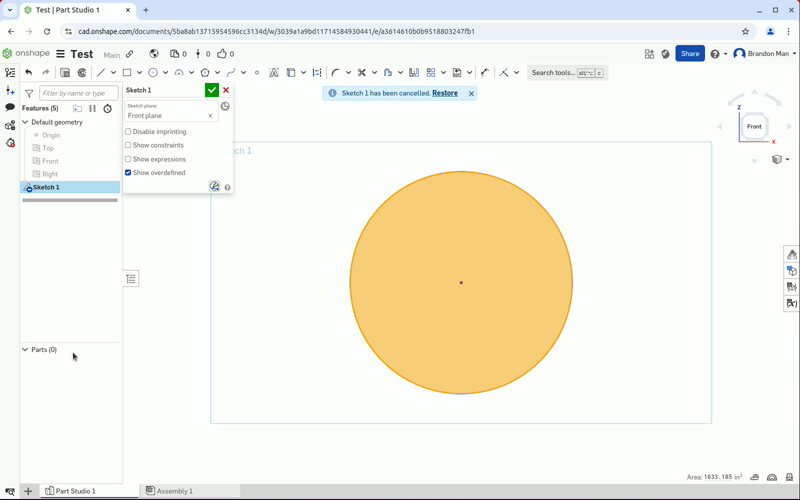
key(shift+e)
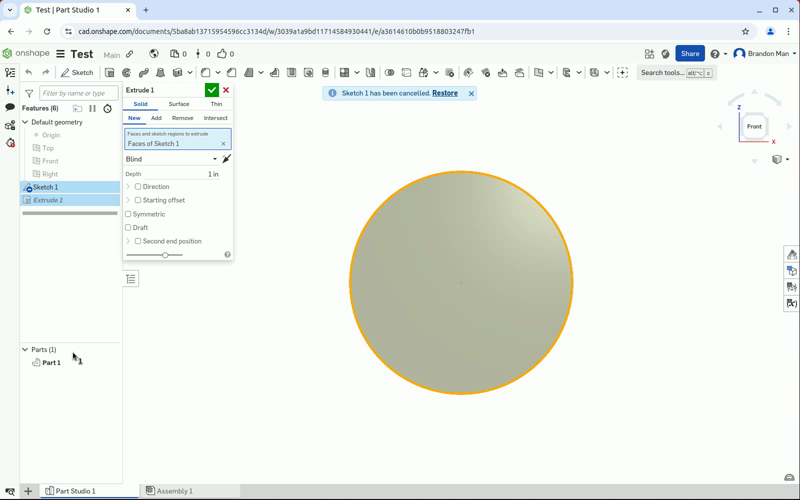
mouse_move(143, 106)
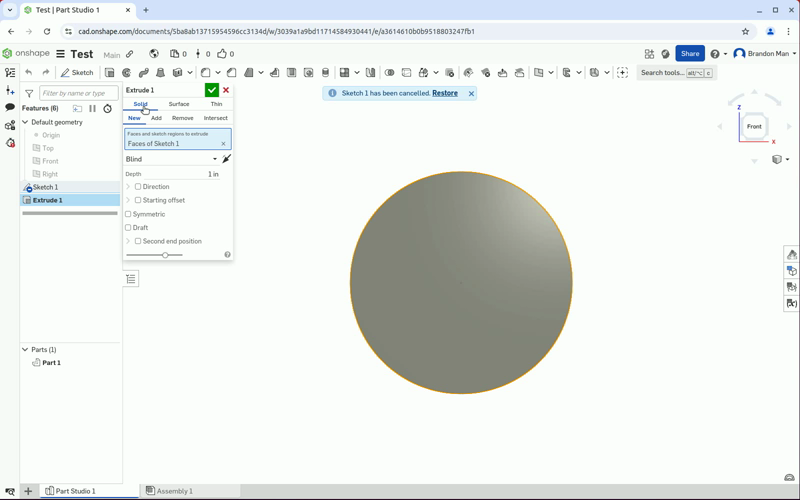
click(143, 106)
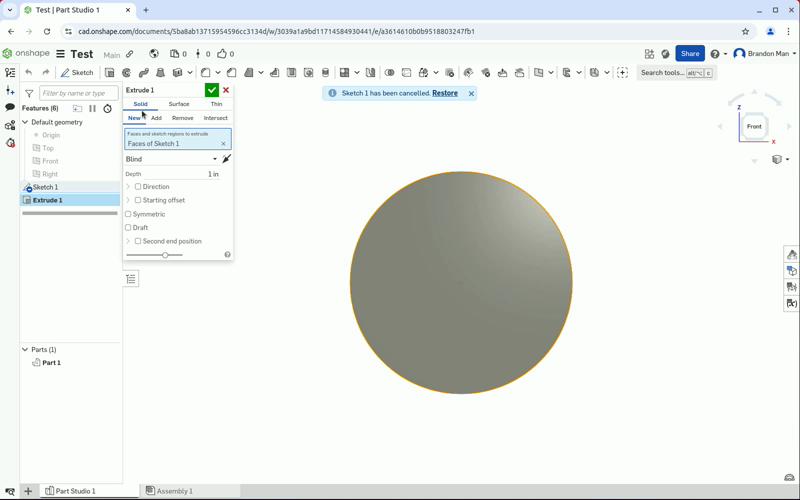
mouse_move(137, 120)
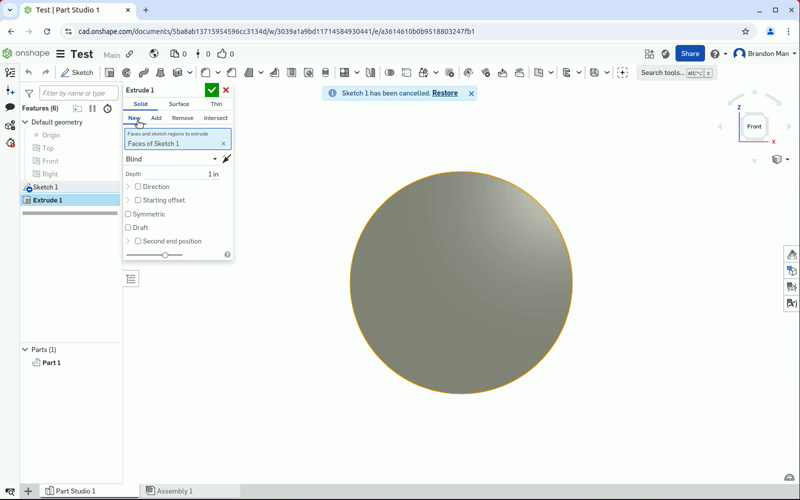
click(137, 120)
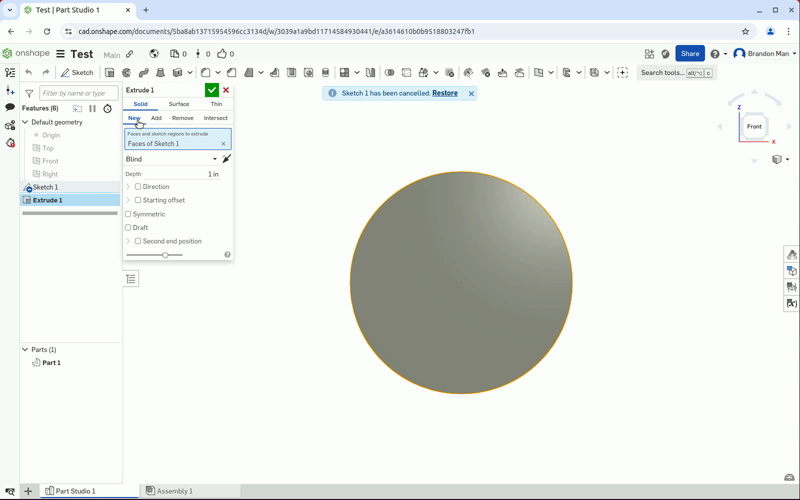
key(tab, 4)
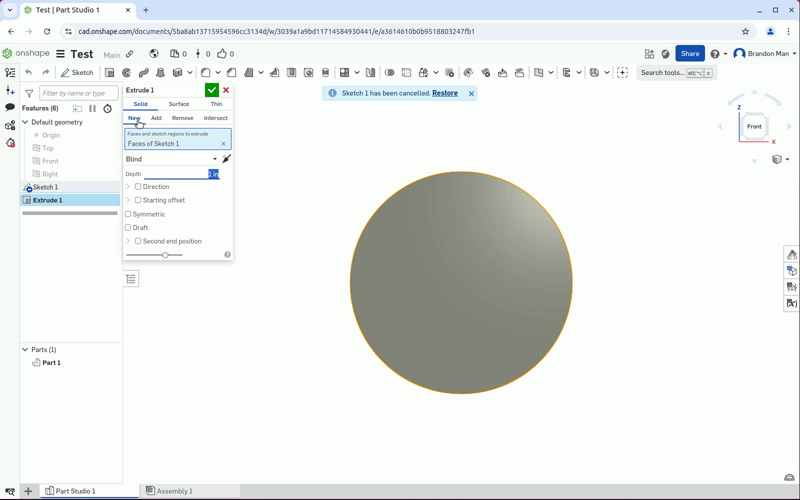
text(6.74)
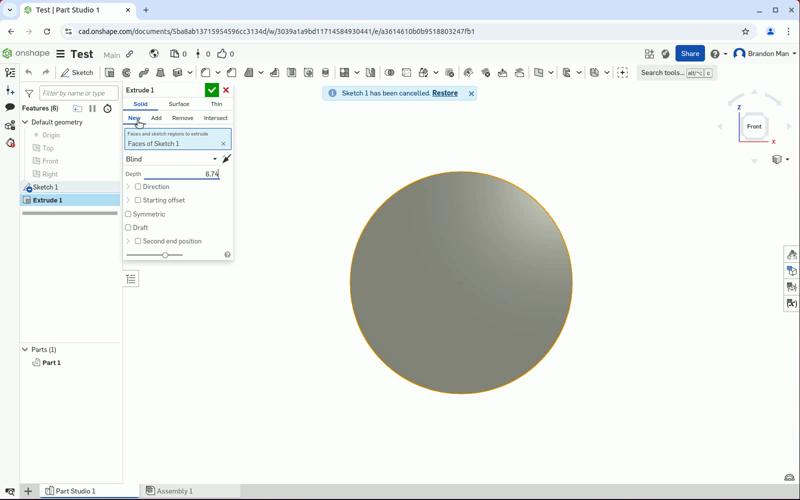
key(enter)
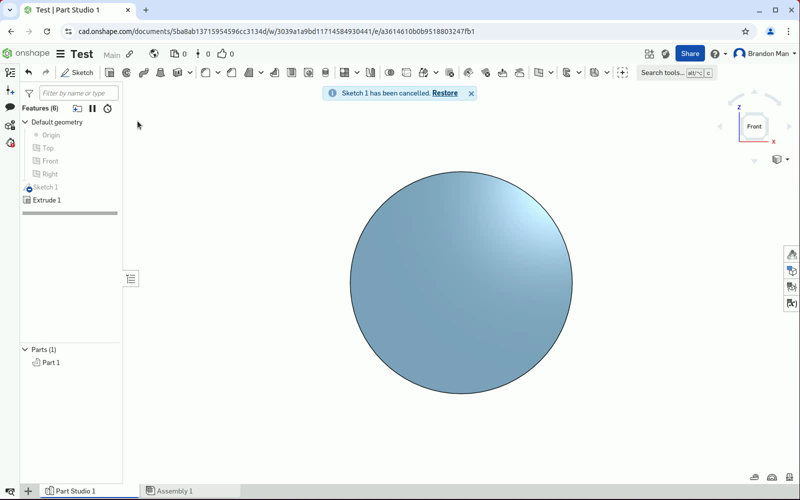
key(shift+h)
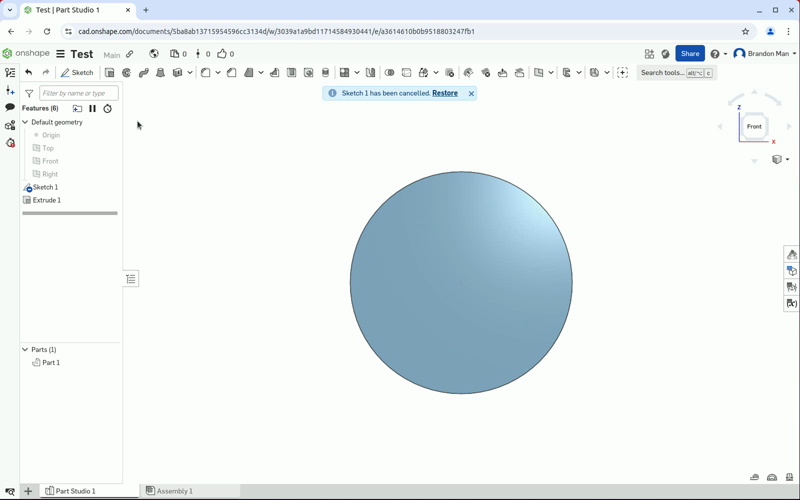
key(shift+h)
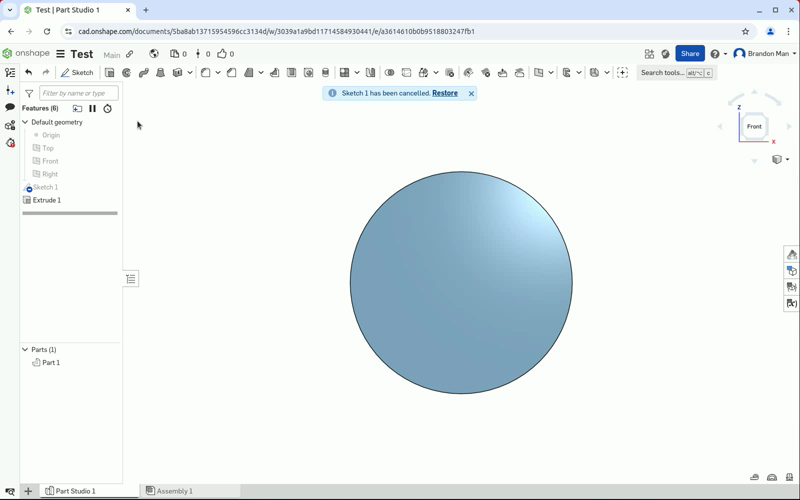
mouse_move(73, 189)
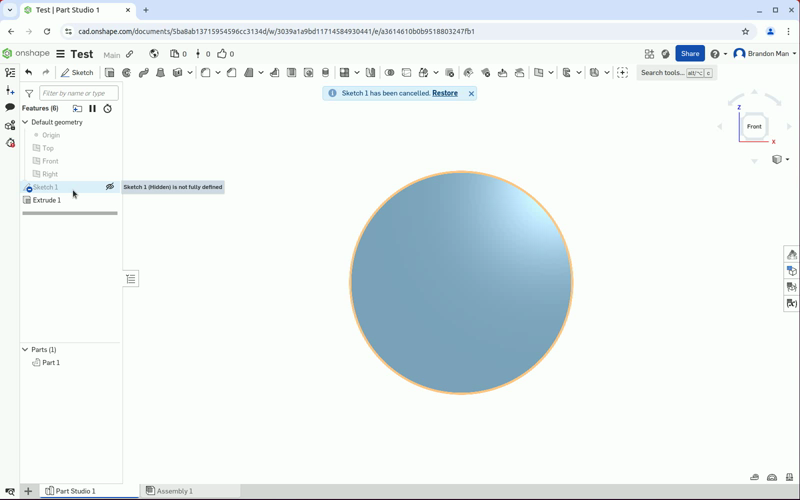
click(73, 189)
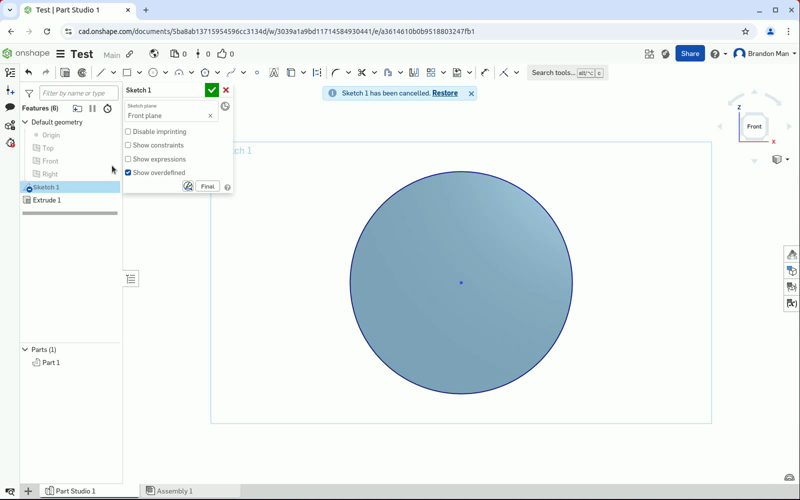
mouse_move(229, 92)
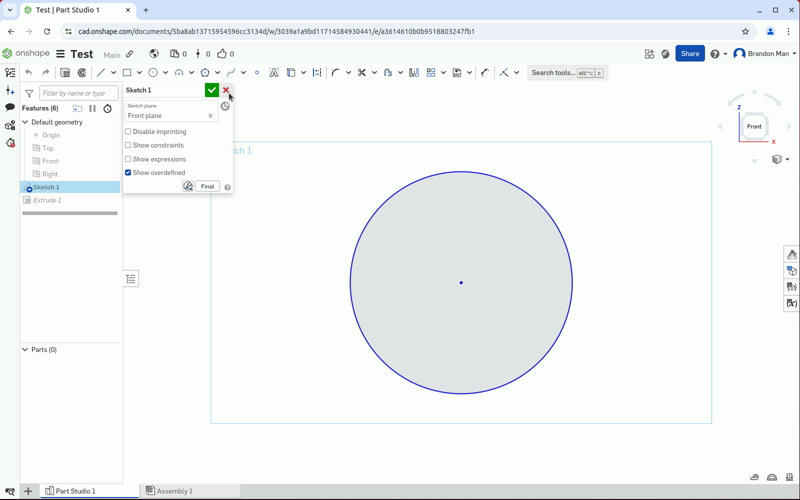
click(229, 92)
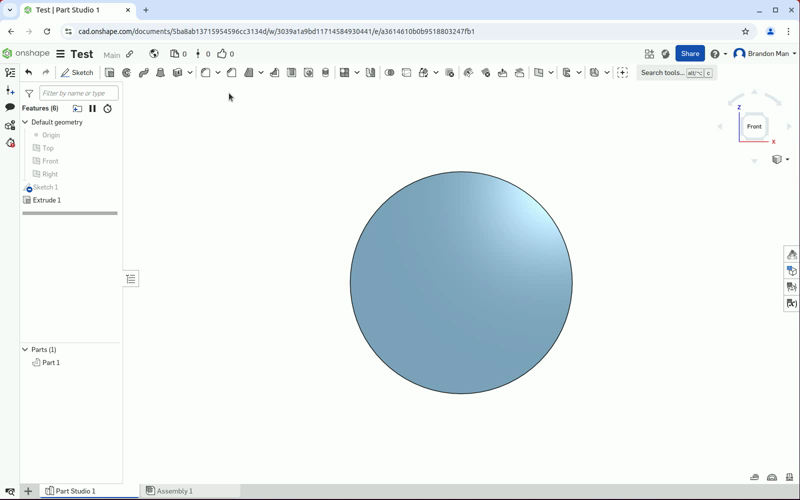
mouse_move(541, 75)
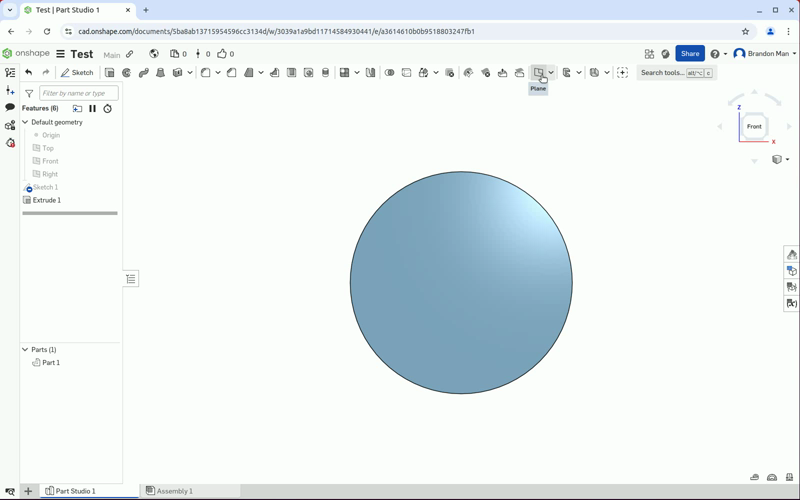
click(541, 75)
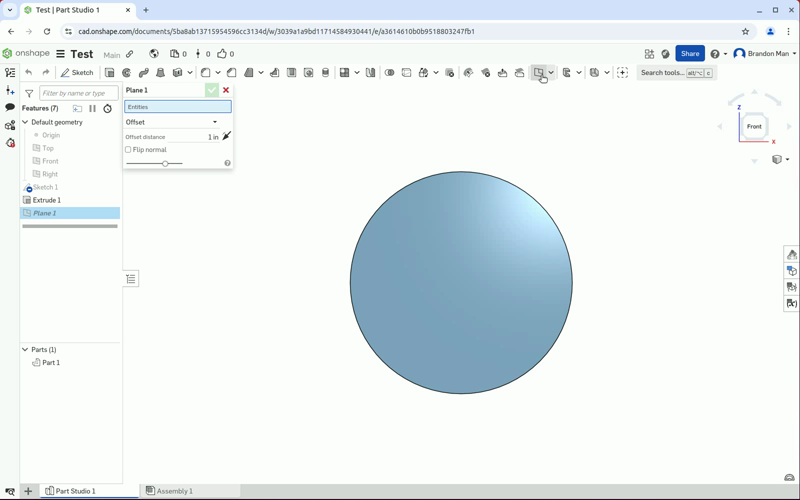
mouse_move(73, 163)
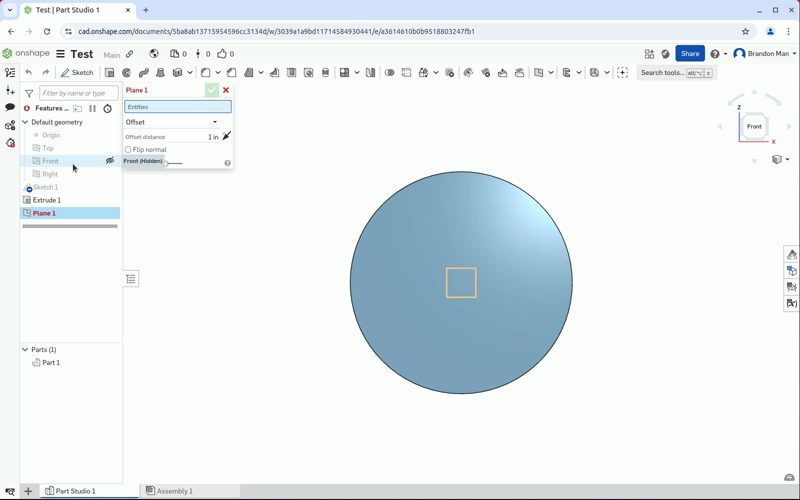
click(73, 163)
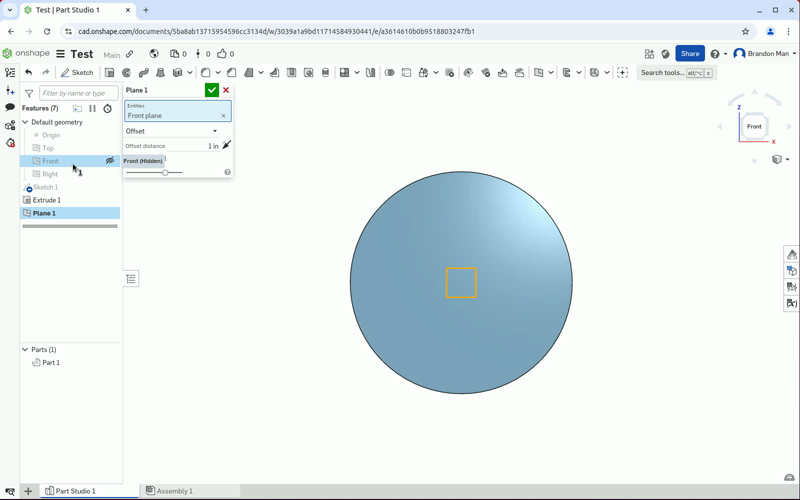
key(tab, 2)
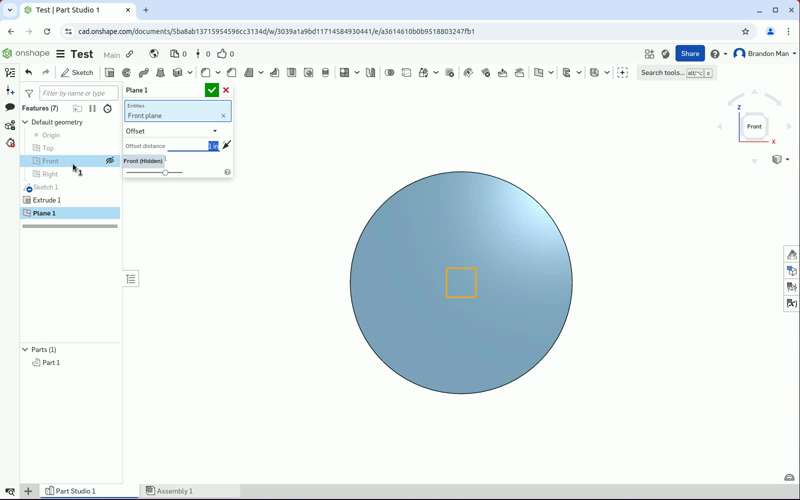
text(6.748)
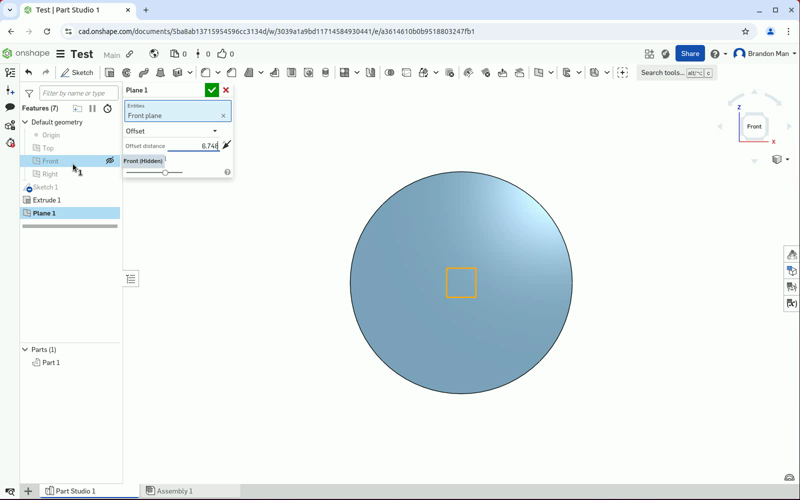
key(enter, 2)
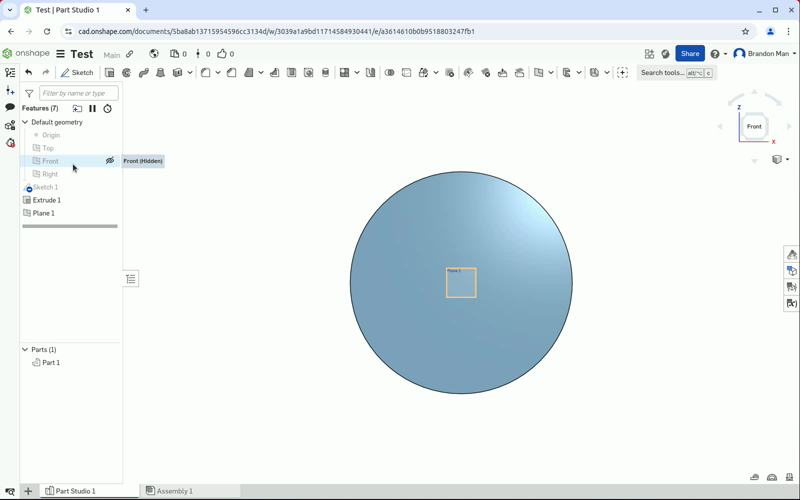
key(shift+s)
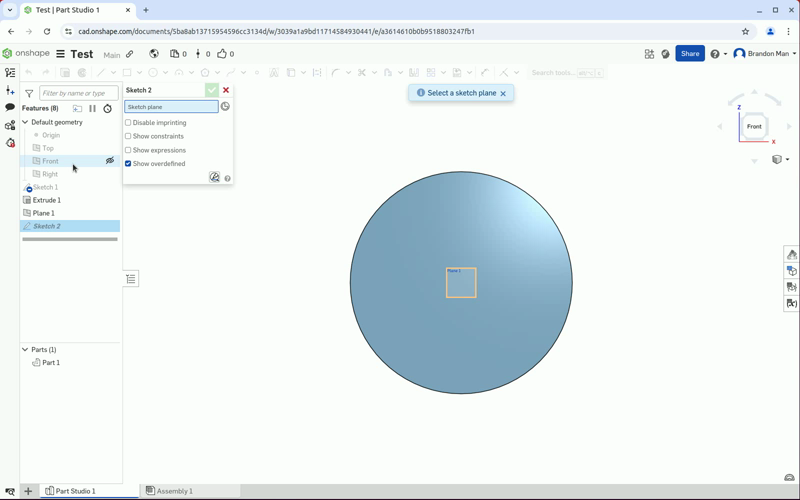
mouse_move(73, 215)
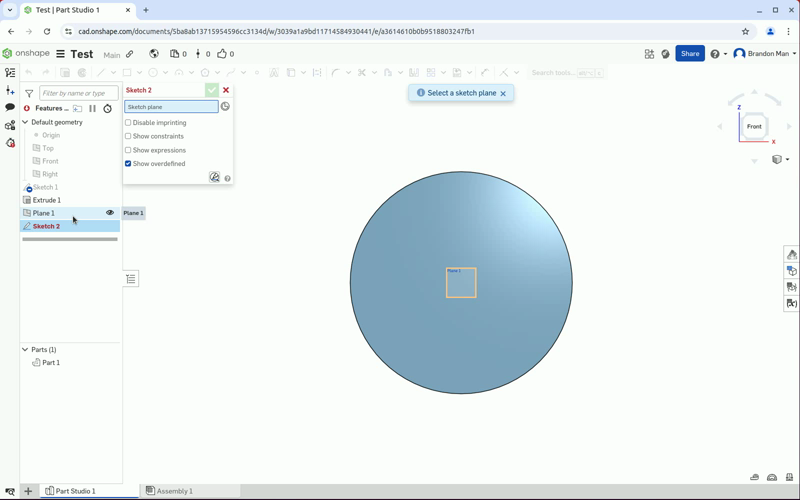
click(73, 215)
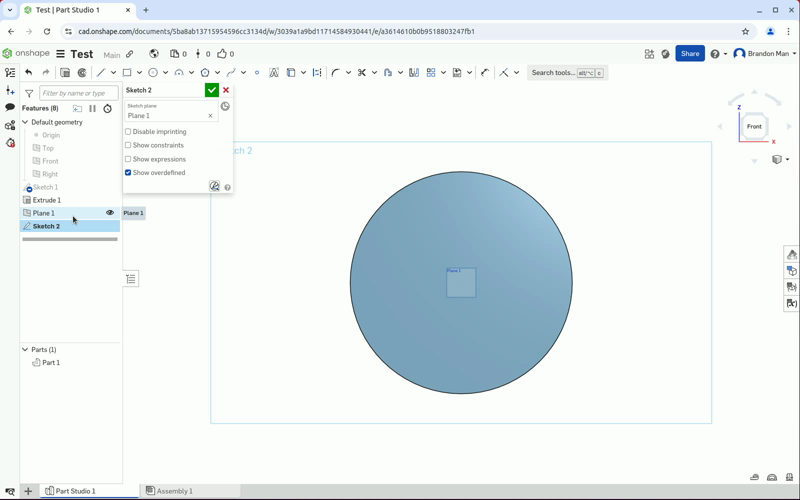
mouse_move(73, 352)
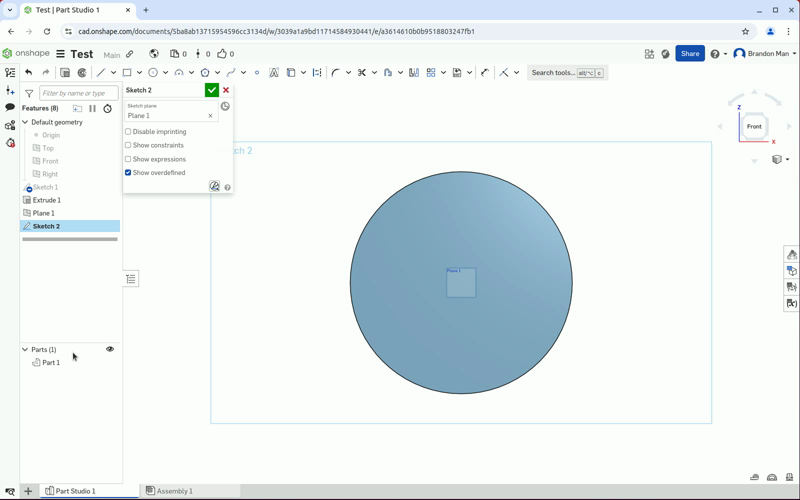
key(y)
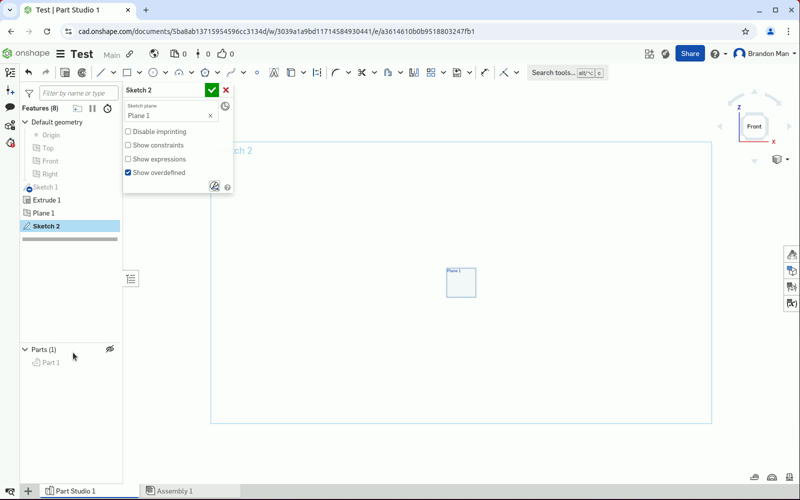
key(c)
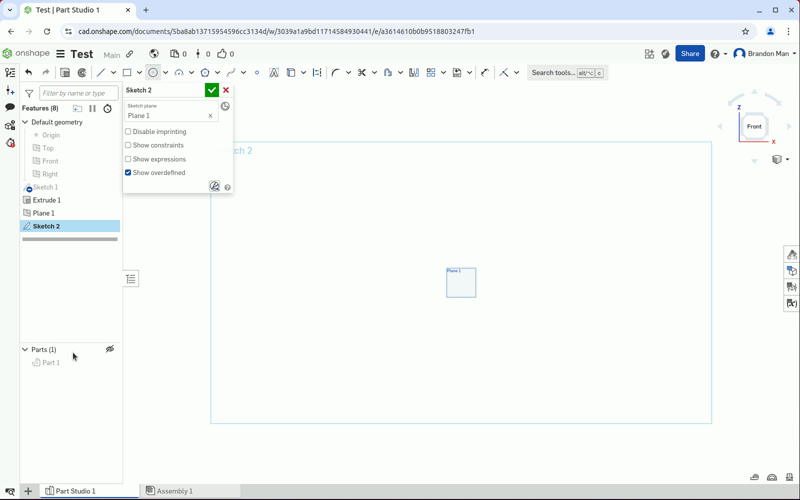
key_down(shift)
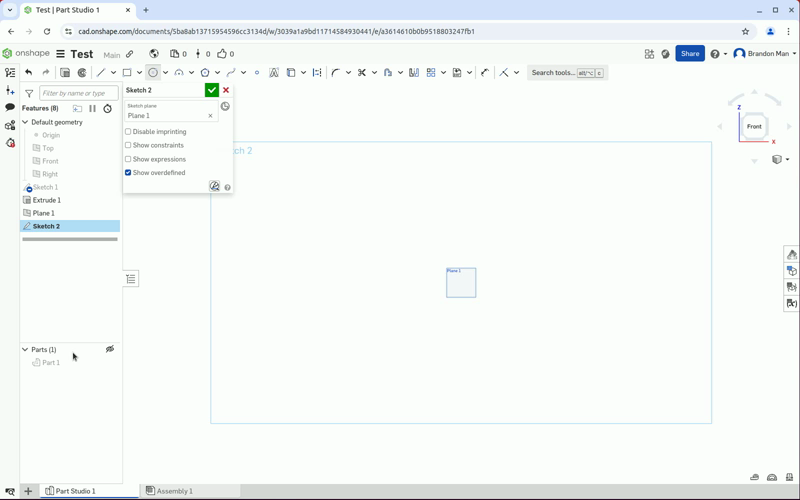
mouse_move(461, 282)
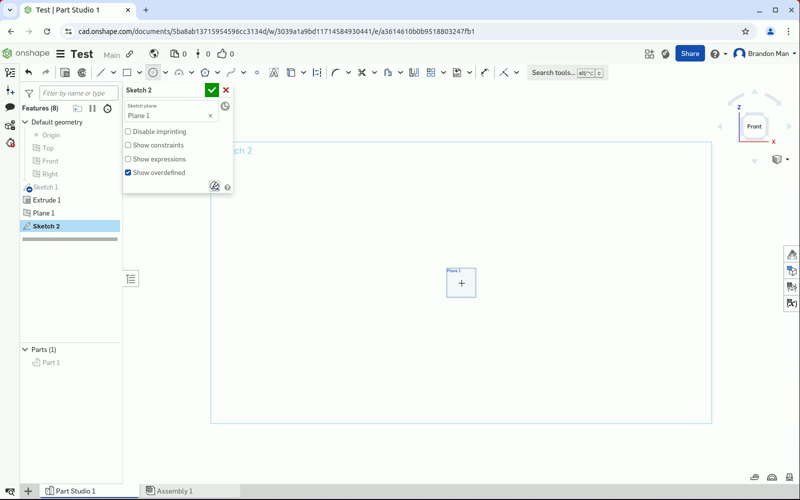
click(461, 282)
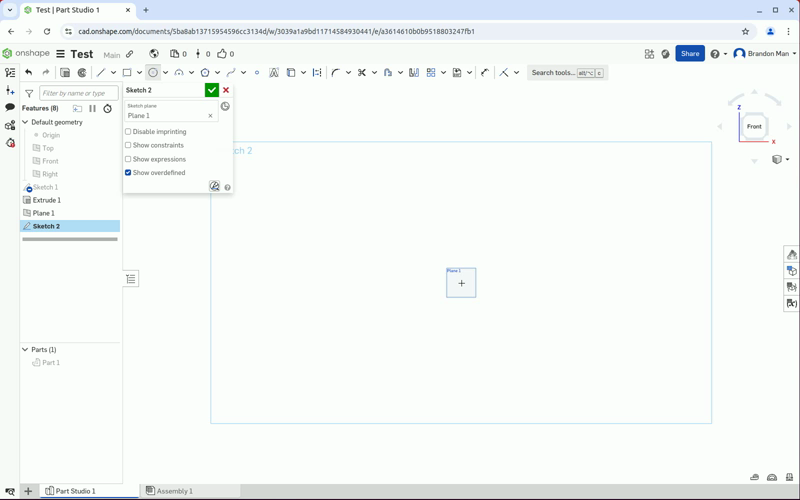
key_up(shift)
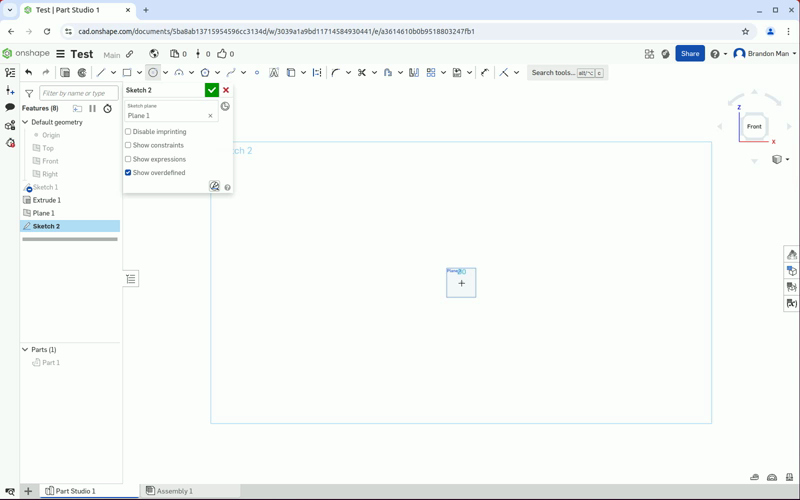
mouse_move(524, 282)
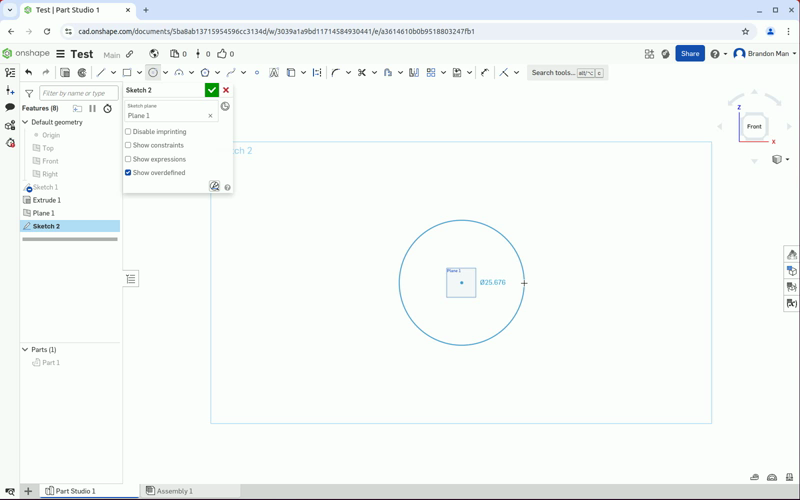
click(524, 282)
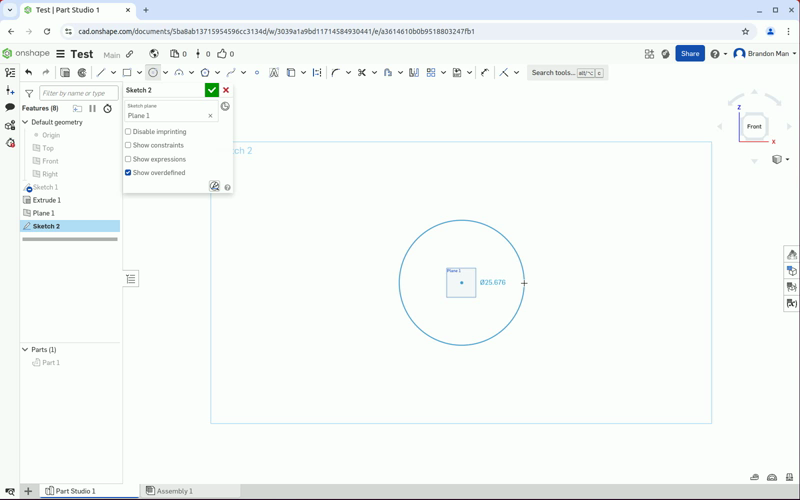
key(esc)
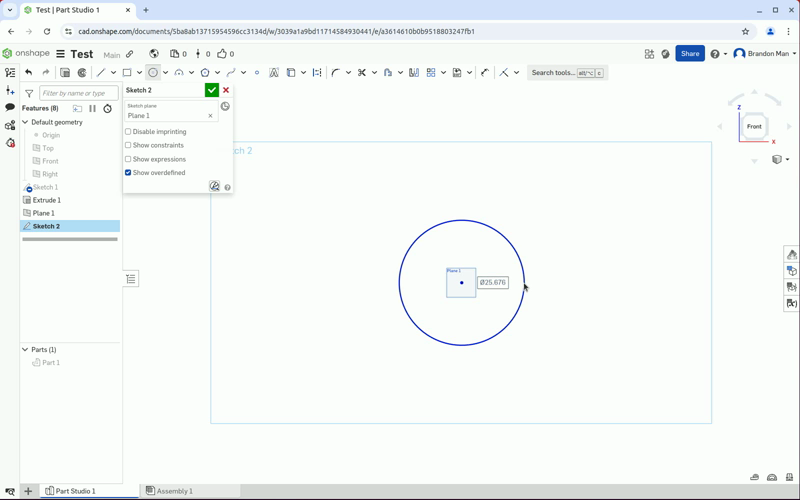
mouse_move(471, 244)
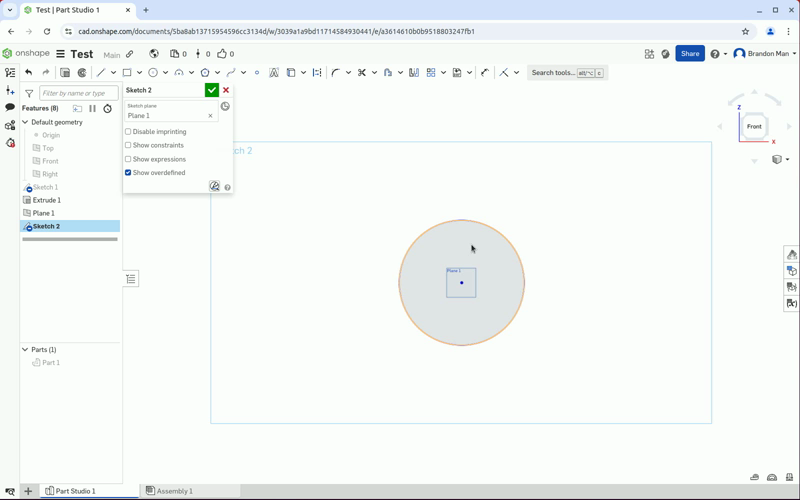
click(471, 244)
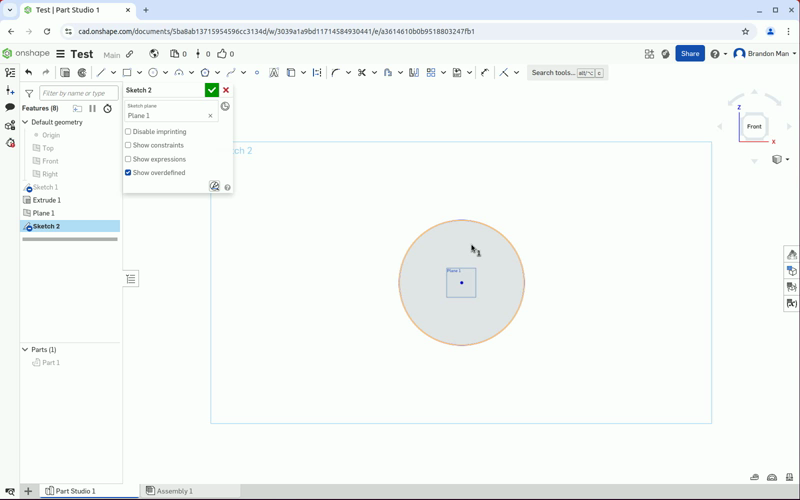
mouse_move(73, 352)
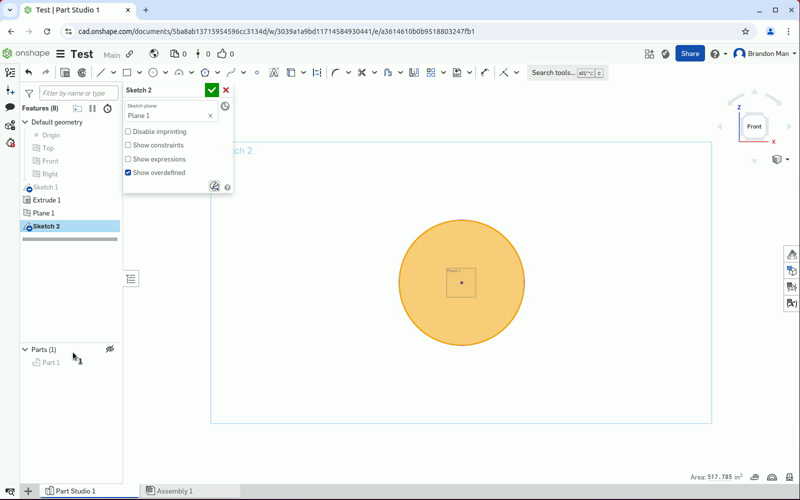
key(shift+y)
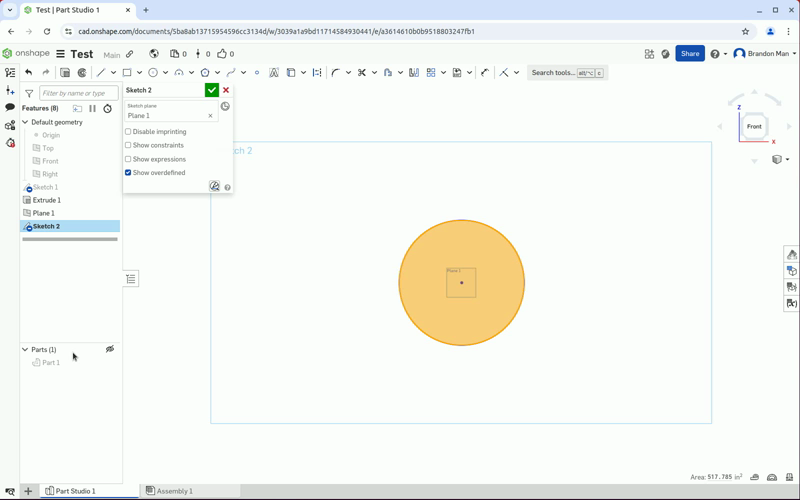
key(shift+e)
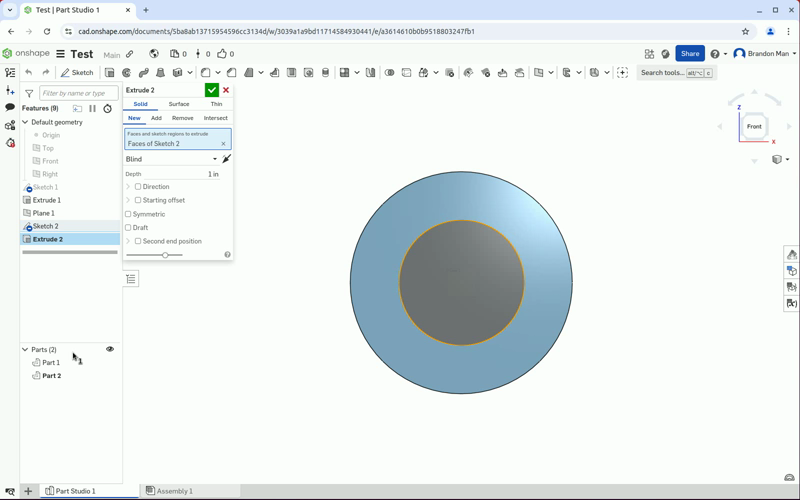
mouse_move(143, 106)
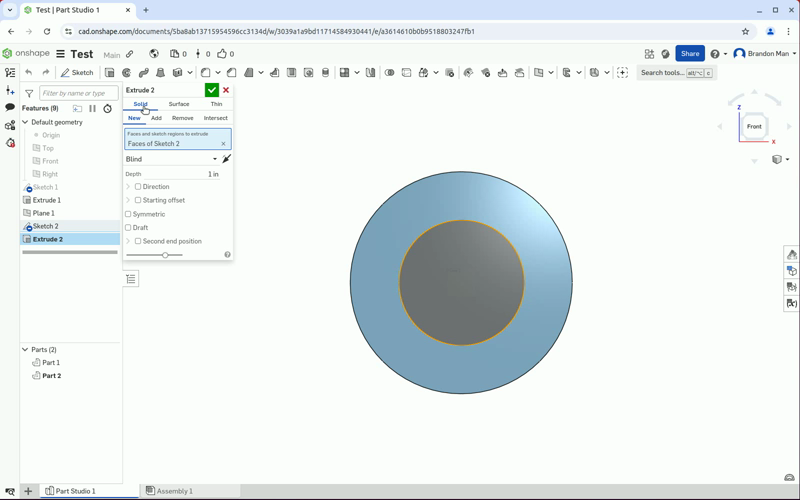
click(143, 106)
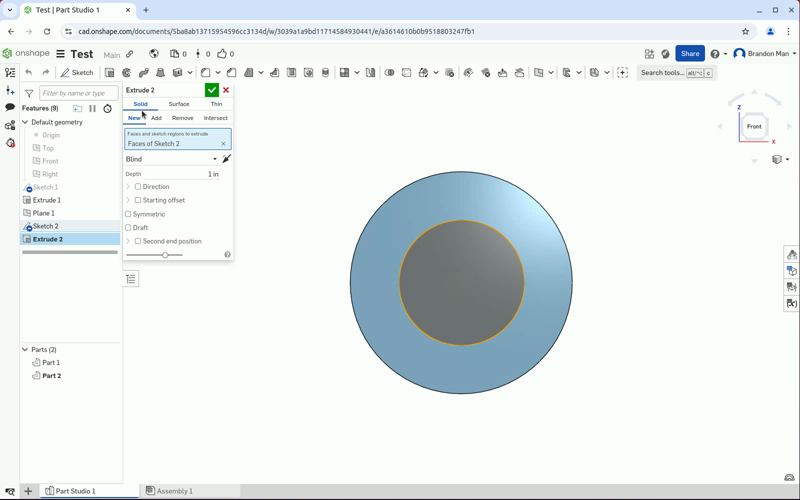
mouse_move(137, 120)
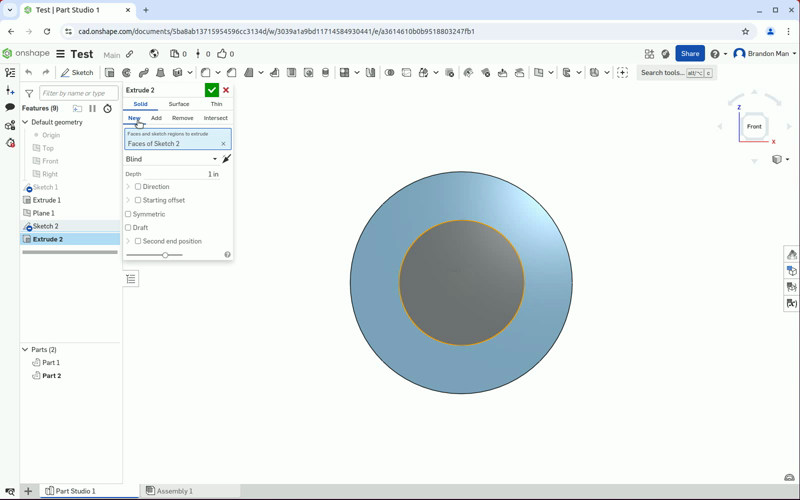
click(137, 120)
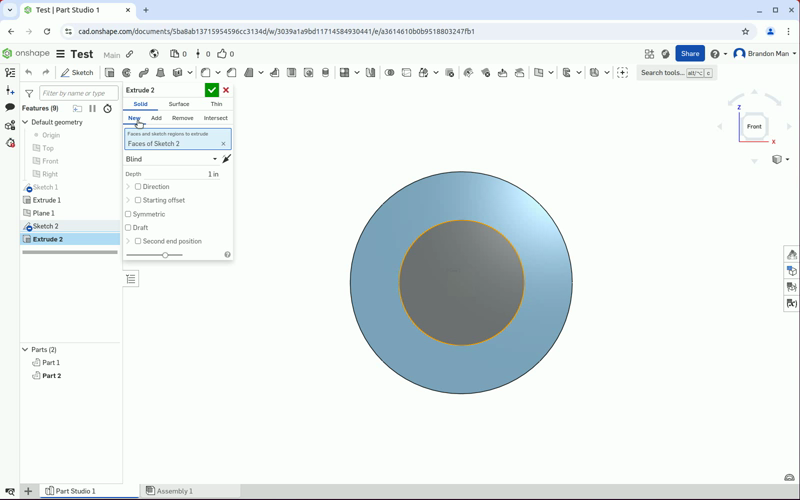
key(tab, 4)
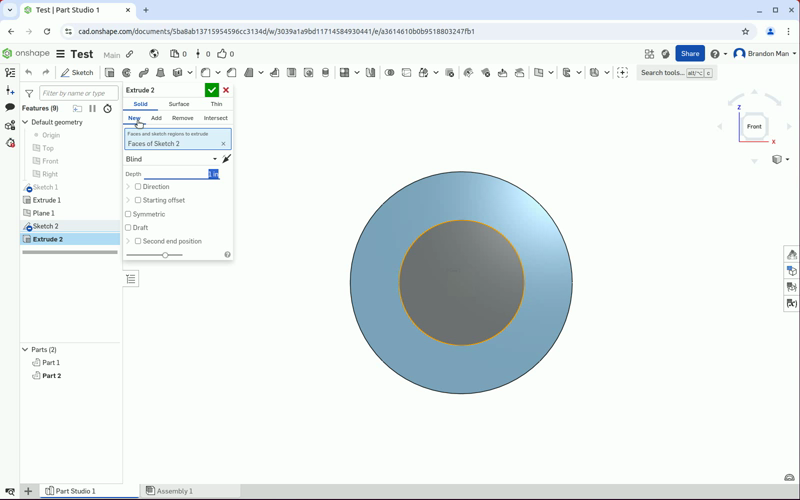
text(2.648)
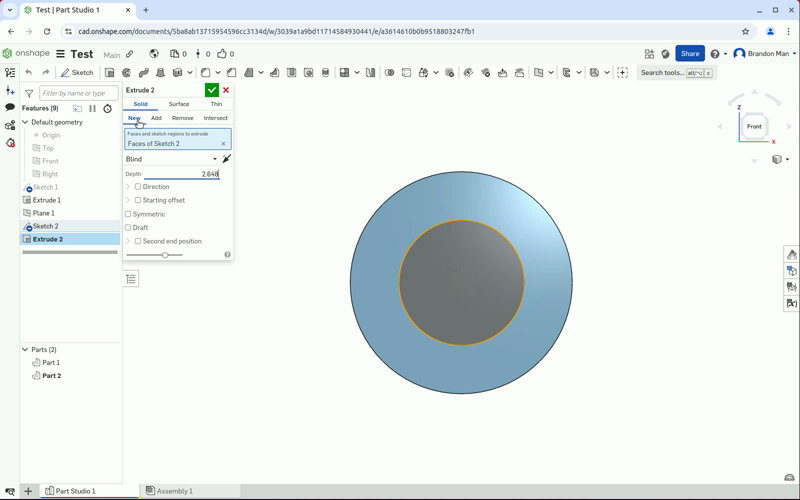
key(enter)
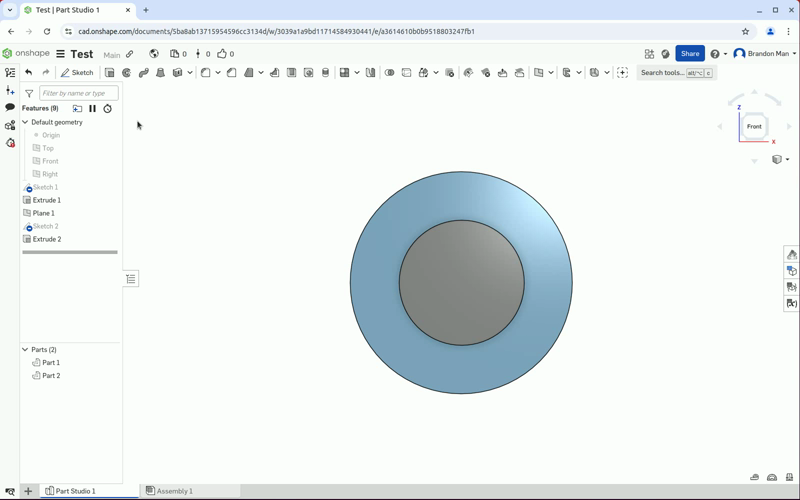
key(shift+h)
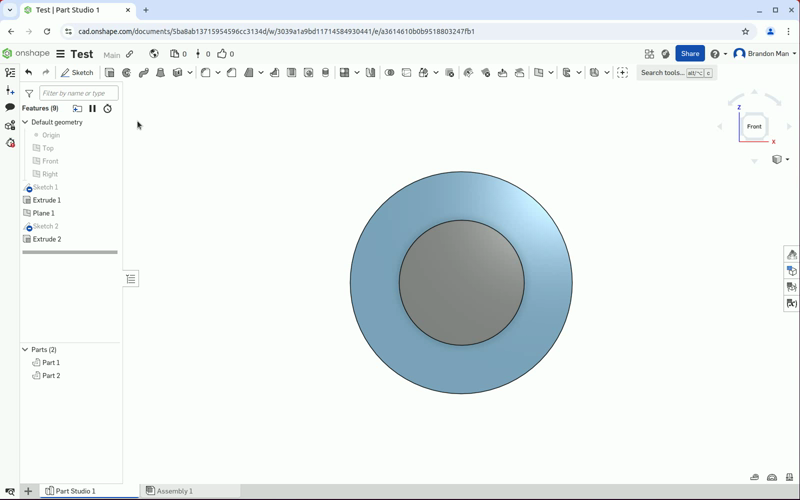
key(shift+h)
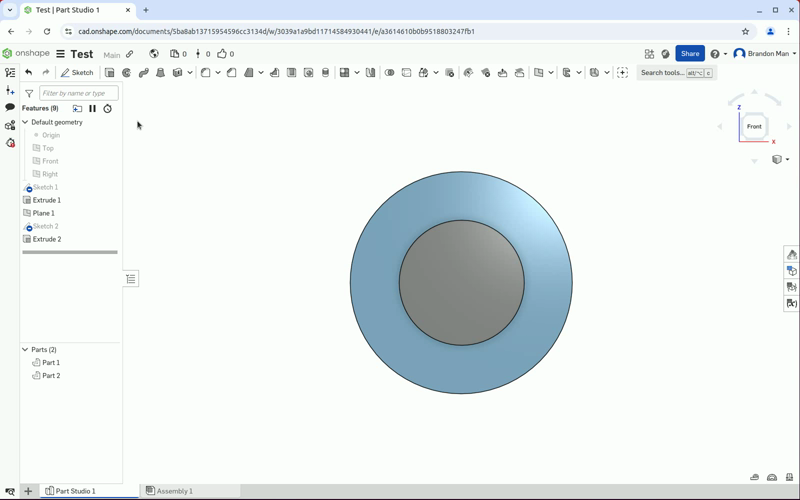
mouse_move(73, 189)
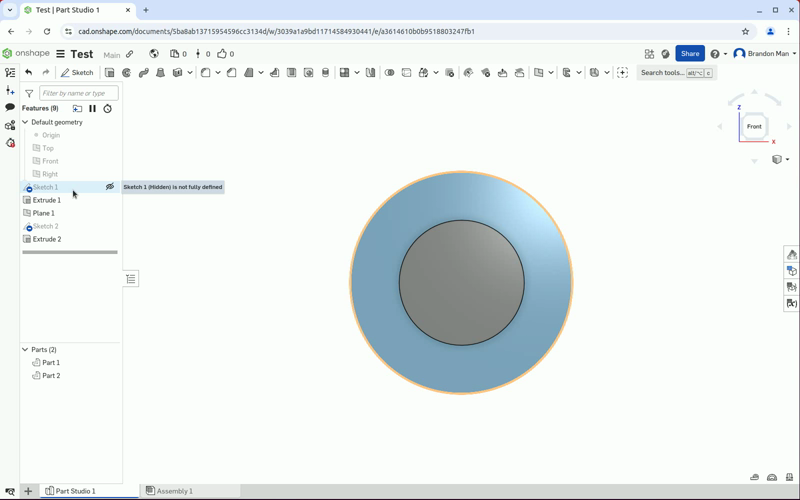
click(73, 189)
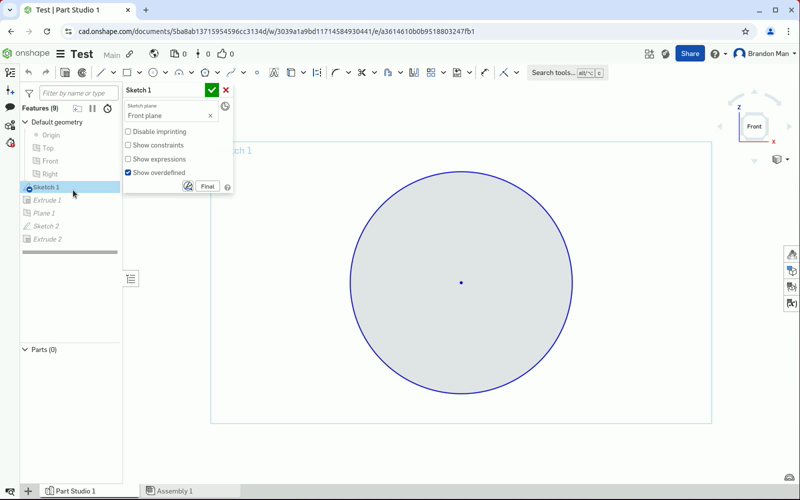
mouse_move(229, 92)
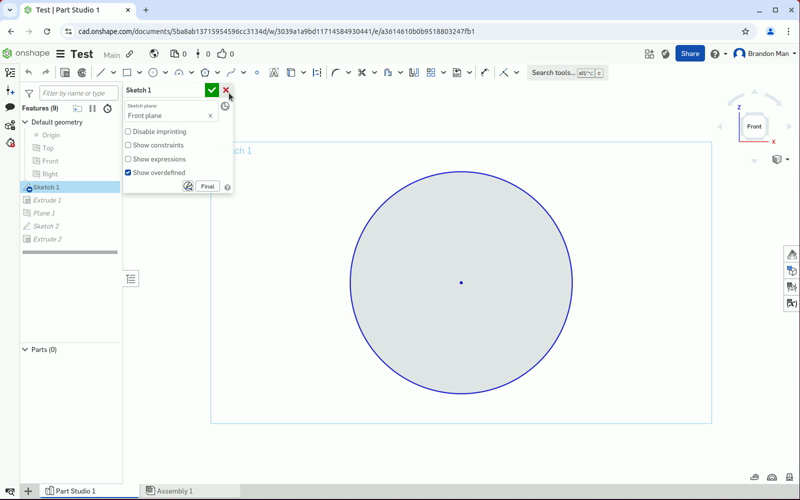
click(229, 92)
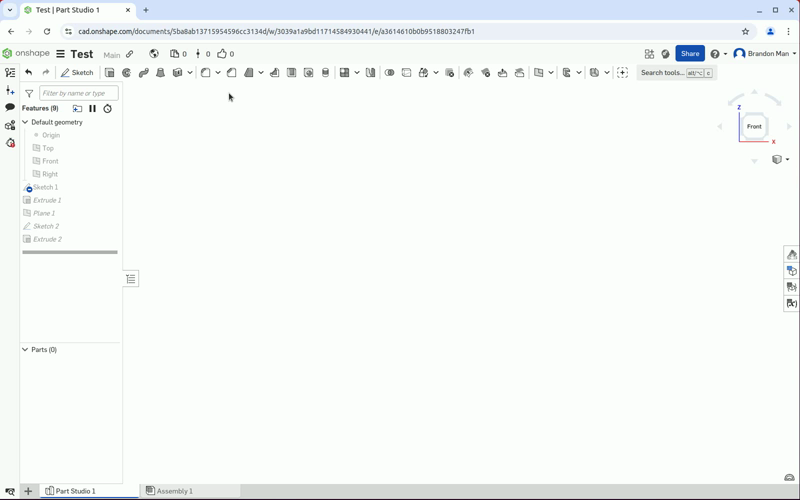
mouse_move(541, 75)
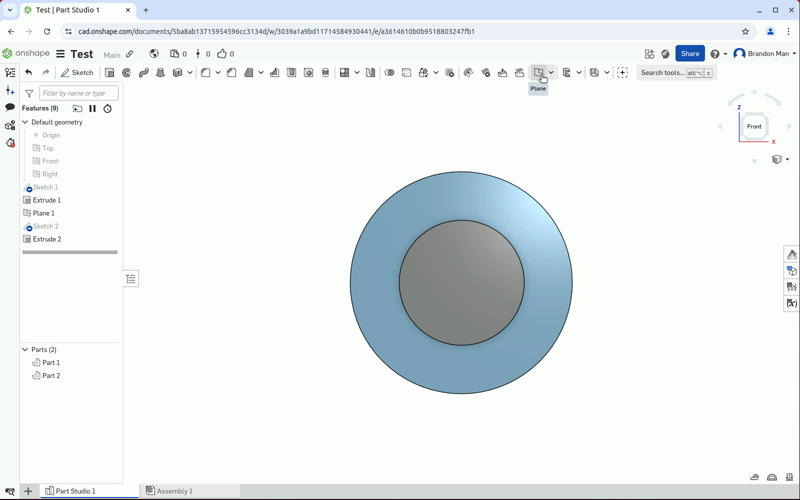
click(541, 75)
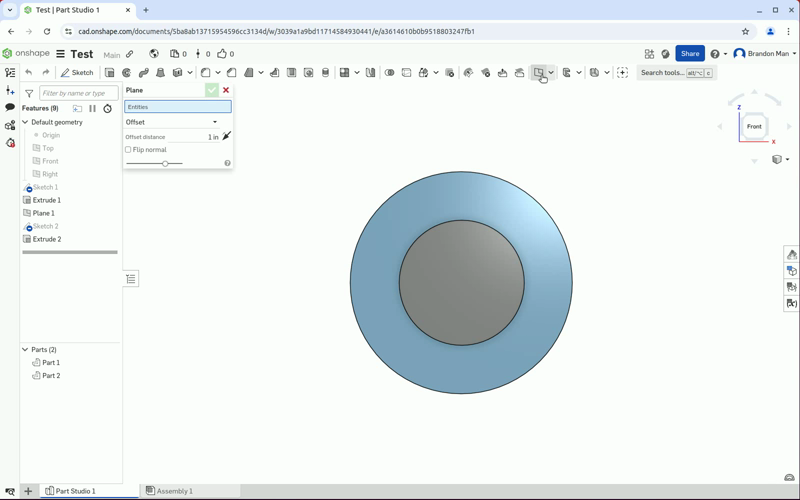
mouse_move(73, 163)
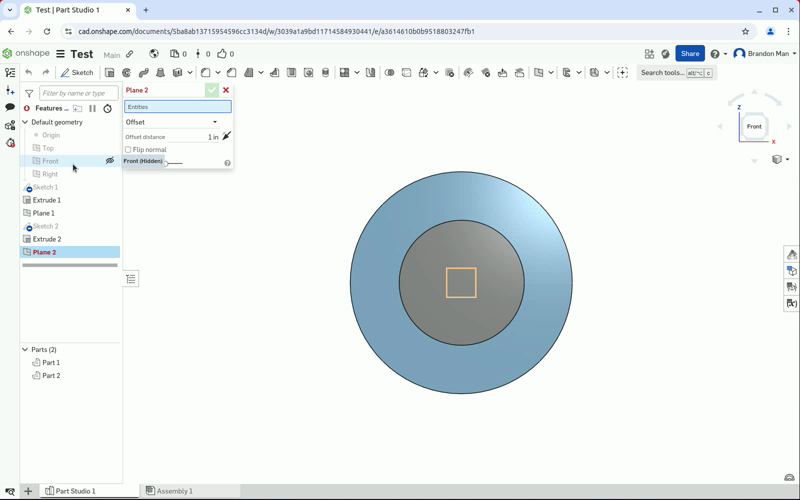
click(73, 163)
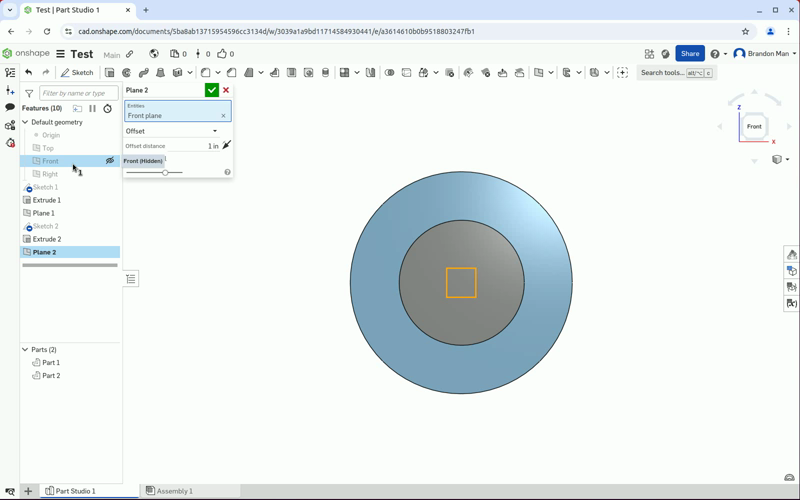
key(tab, 2)
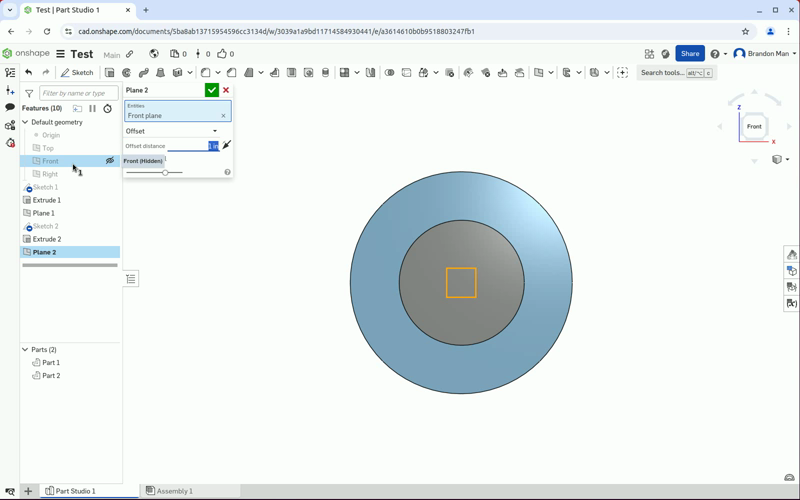
text(9.397)
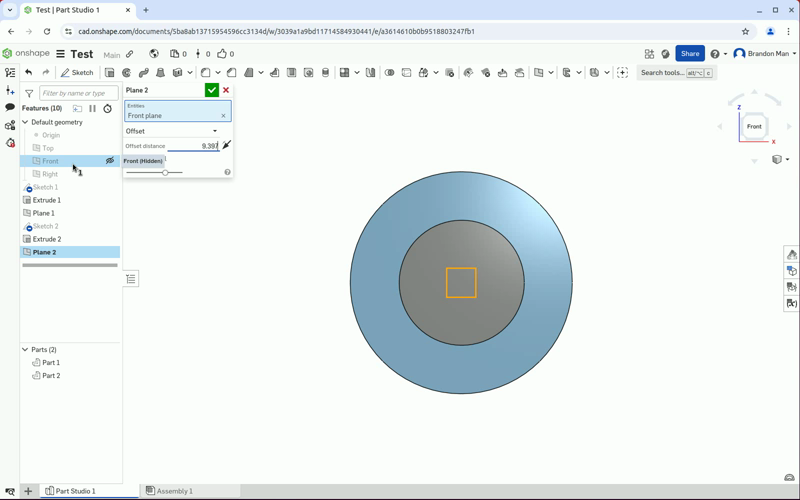
key(enter, 2)
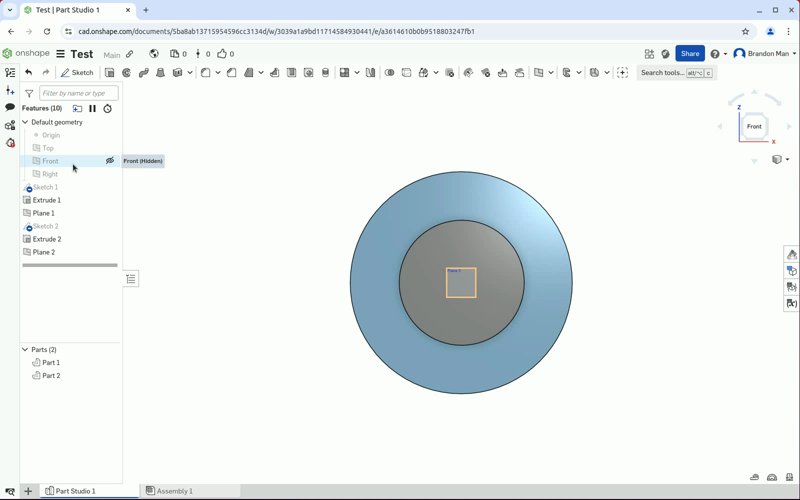
key(shift+s)
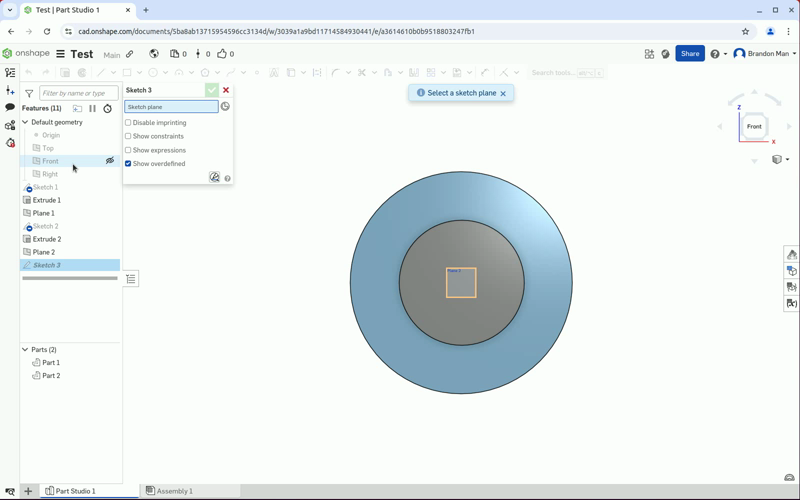
mouse_move(73, 254)
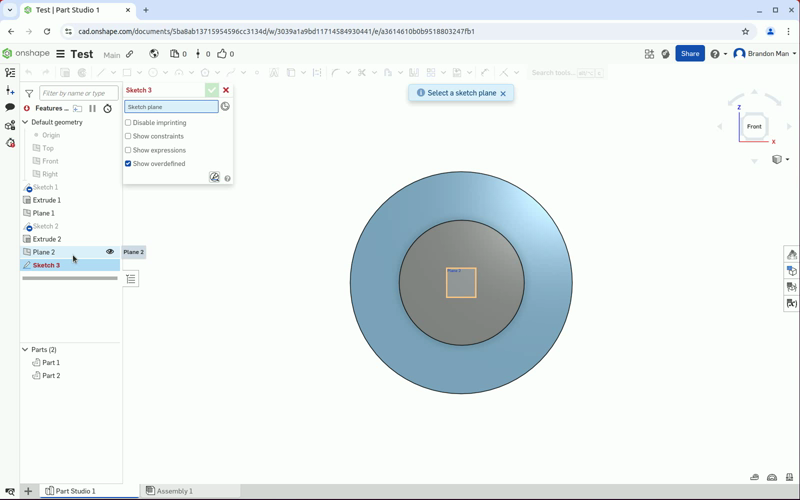
click(73, 254)
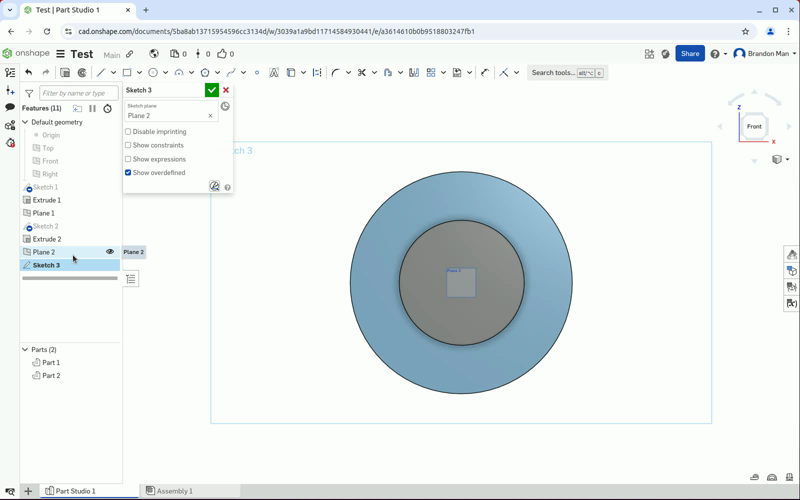
mouse_move(73, 352)
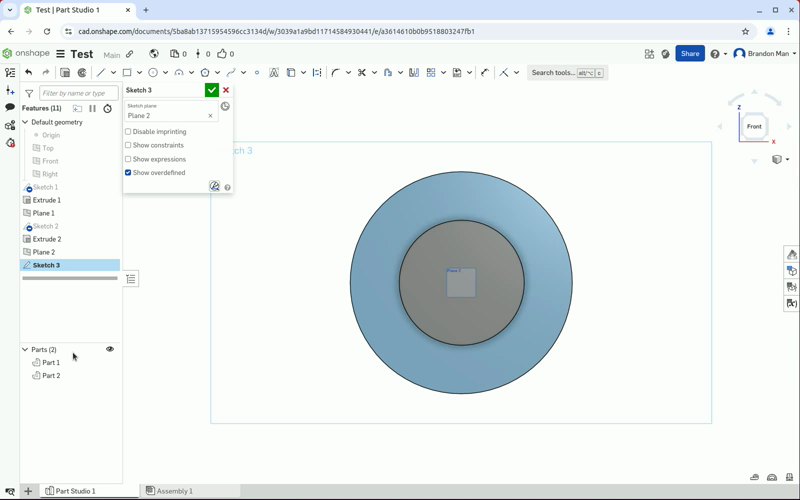
key(y)
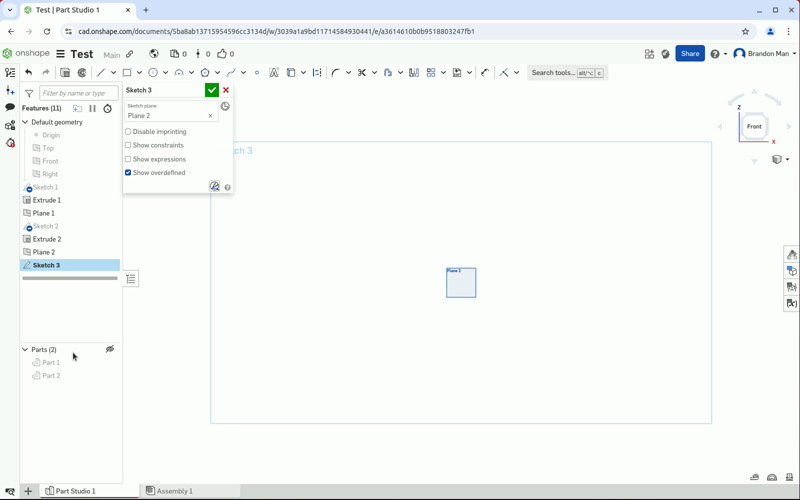
key(c)
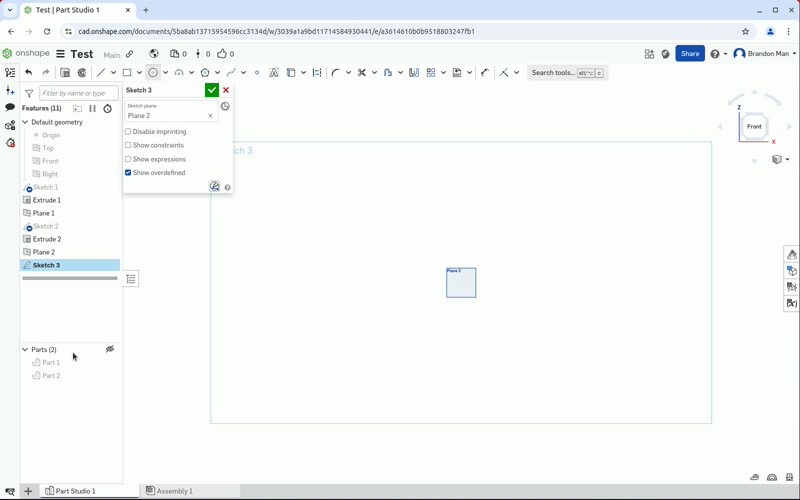
key_down(shift)
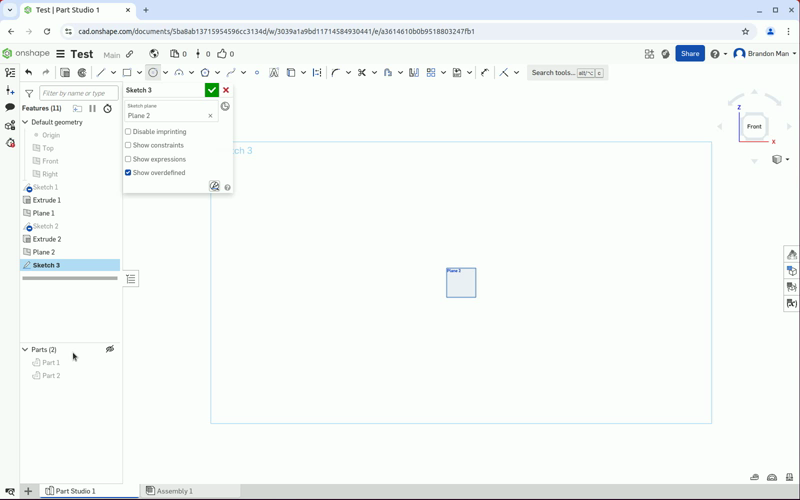
mouse_move(461, 282)
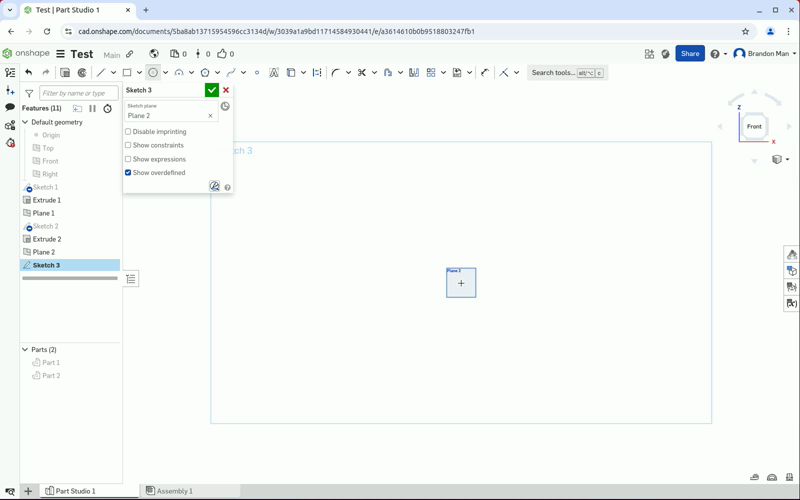
click(461, 282)
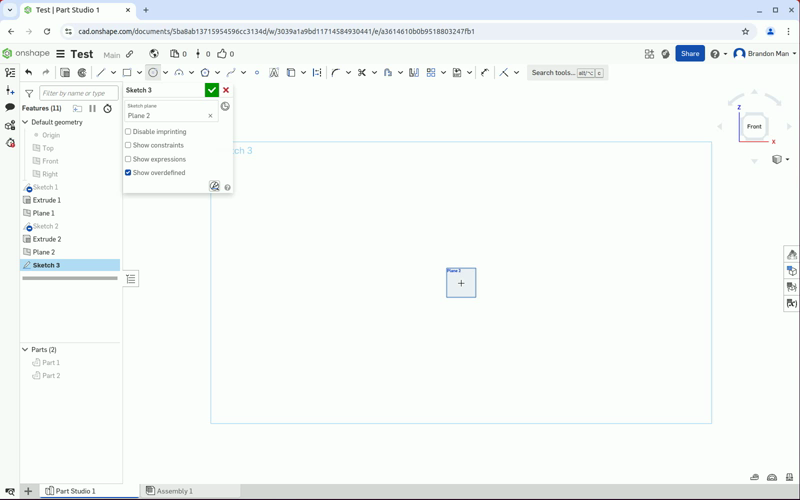
key_up(shift)
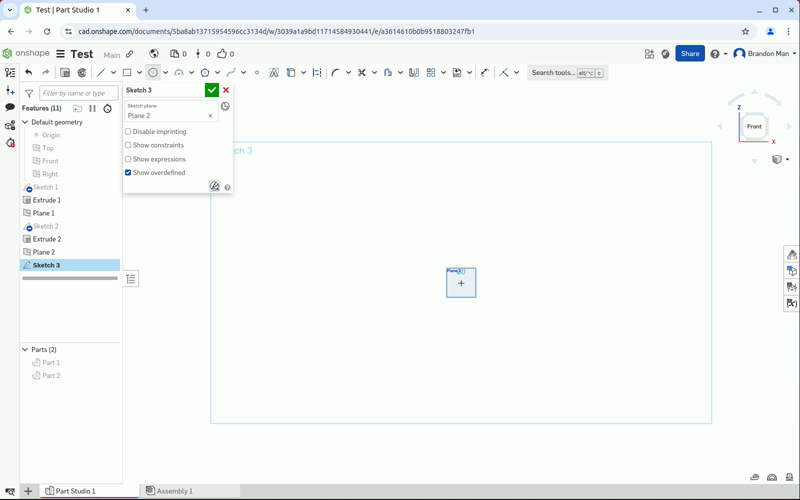
mouse_move(503, 282)
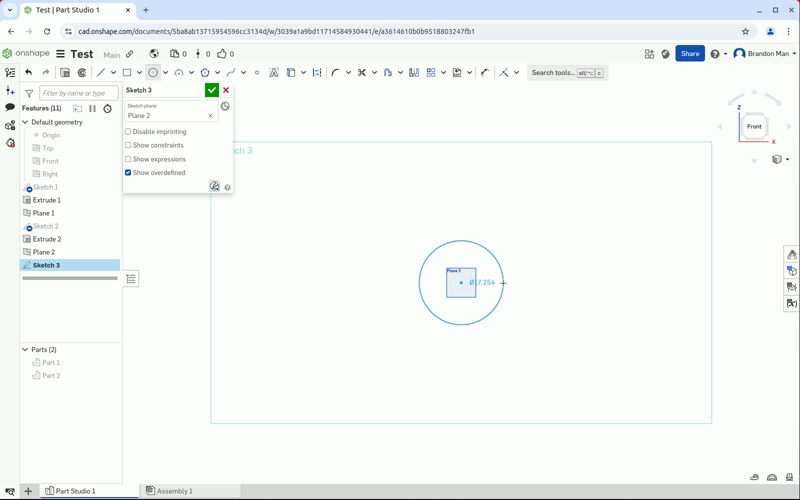
click(503, 282)
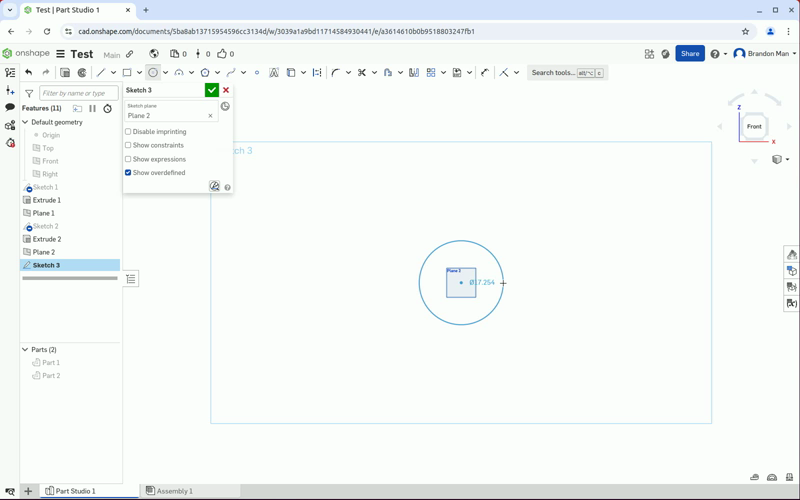
key(esc)
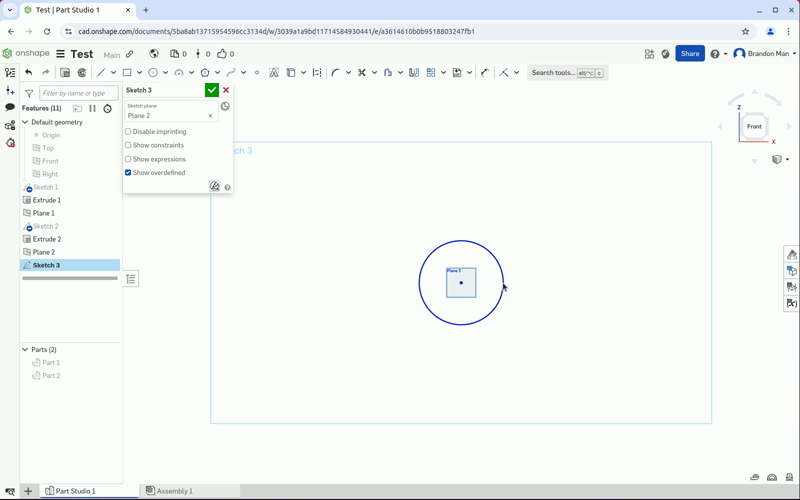
mouse_move(447, 304)
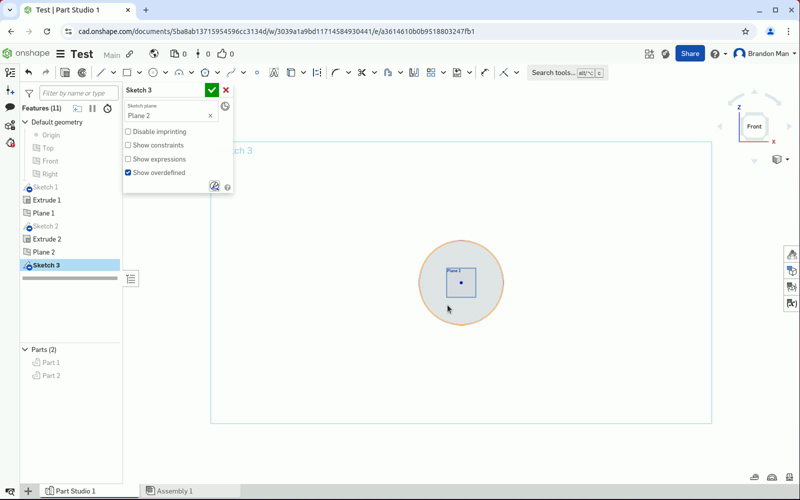
click(447, 304)
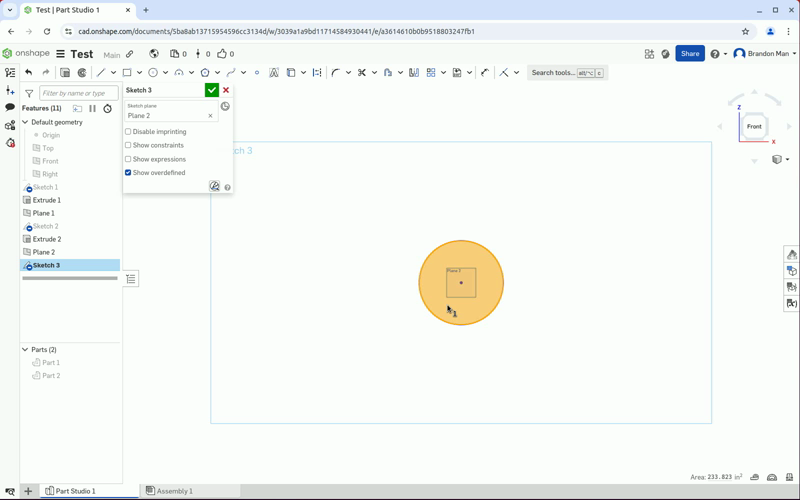
mouse_move(73, 352)
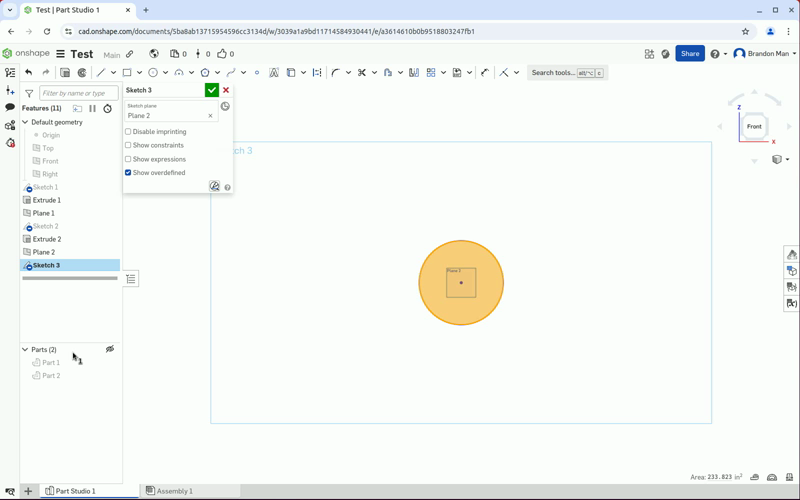
key(shift+y)
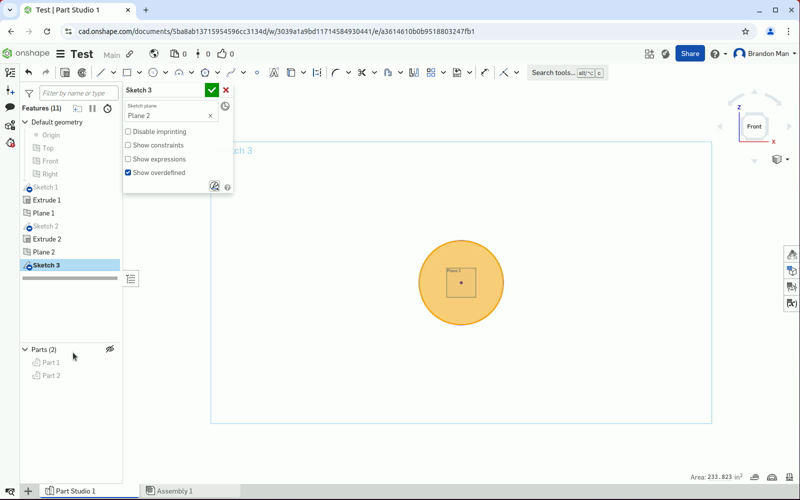
key(shift+e)
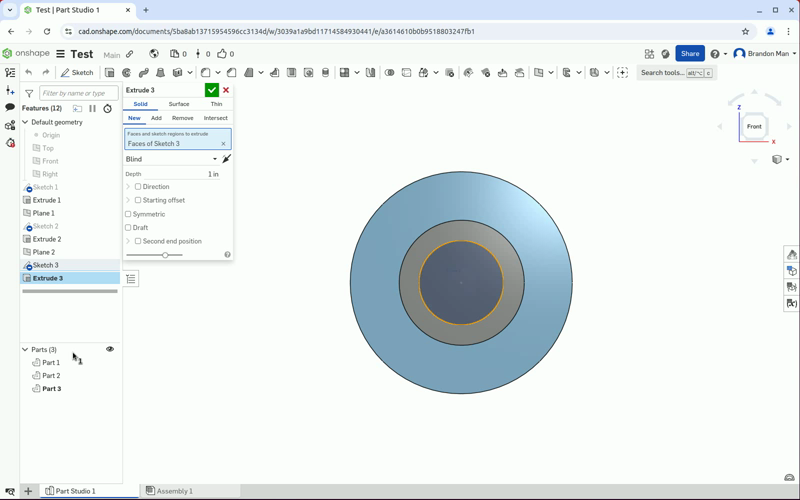
mouse_move(143, 106)
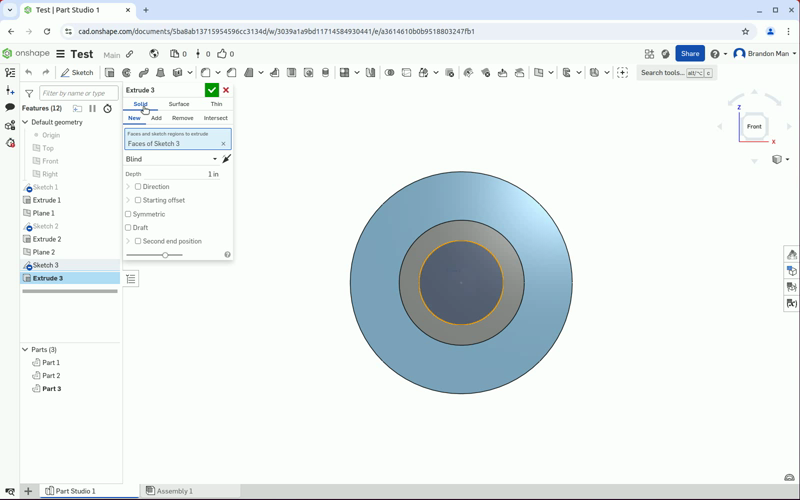
click(143, 106)
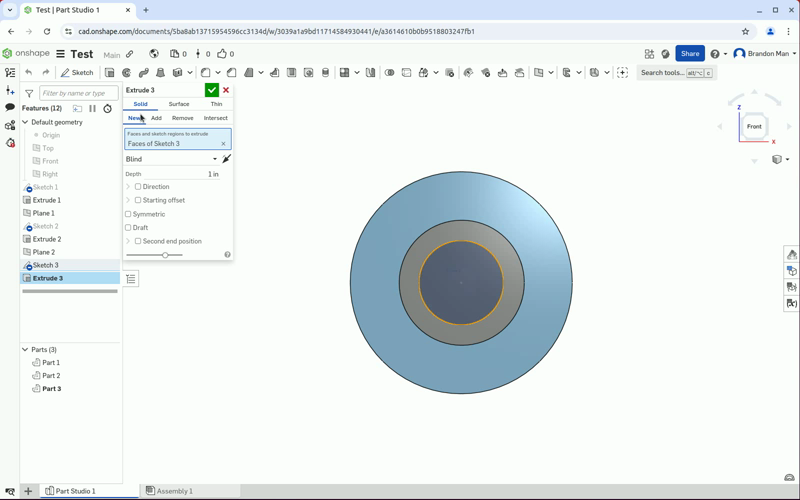
mouse_move(137, 120)
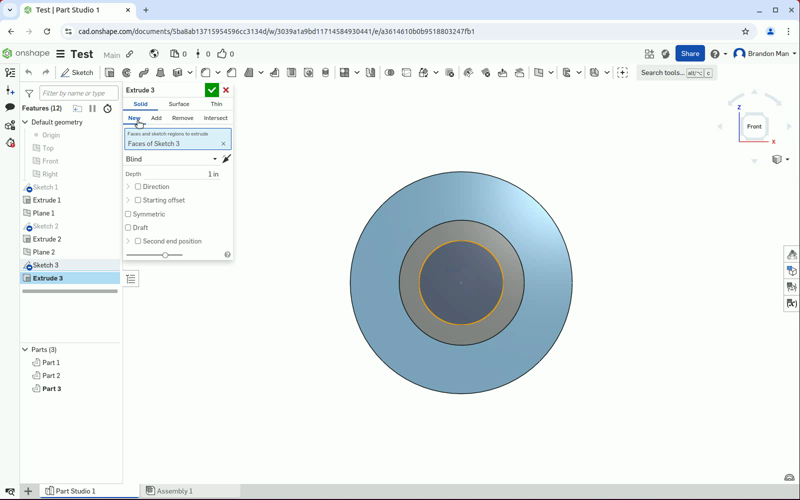
click(137, 120)
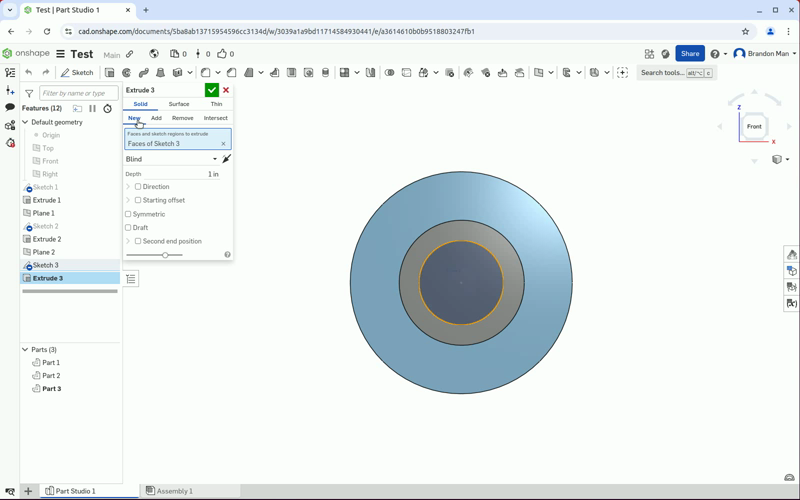
key(tab, 4)
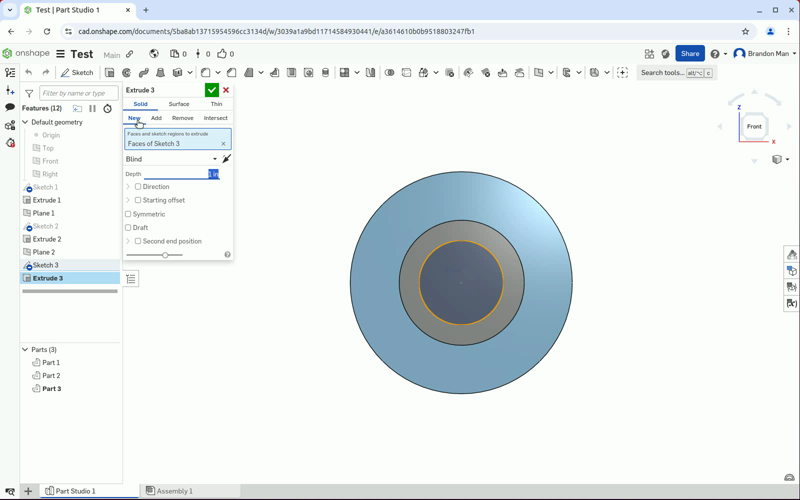
text(6.74)
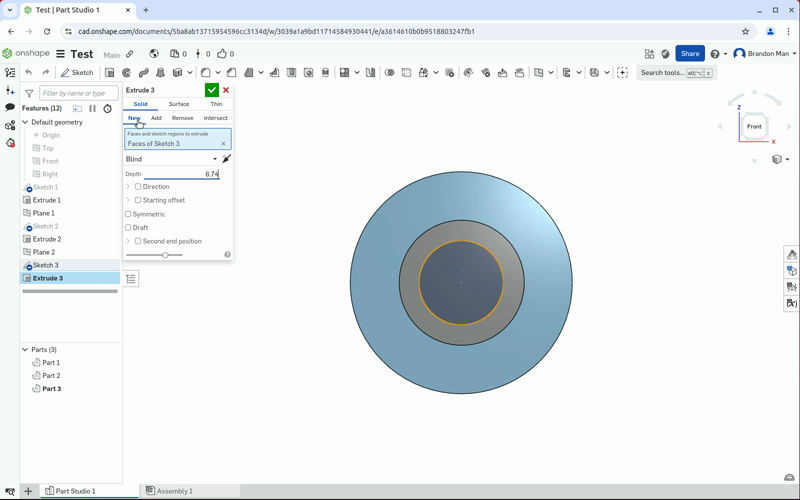
key(enter)
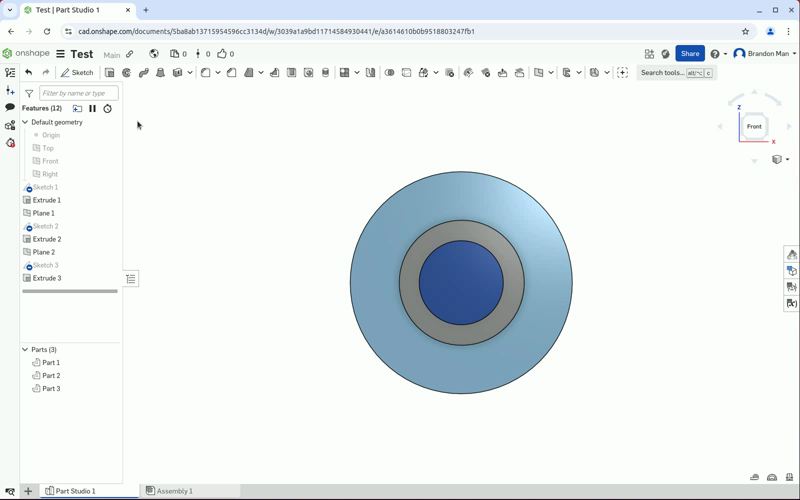
key(shift+h)
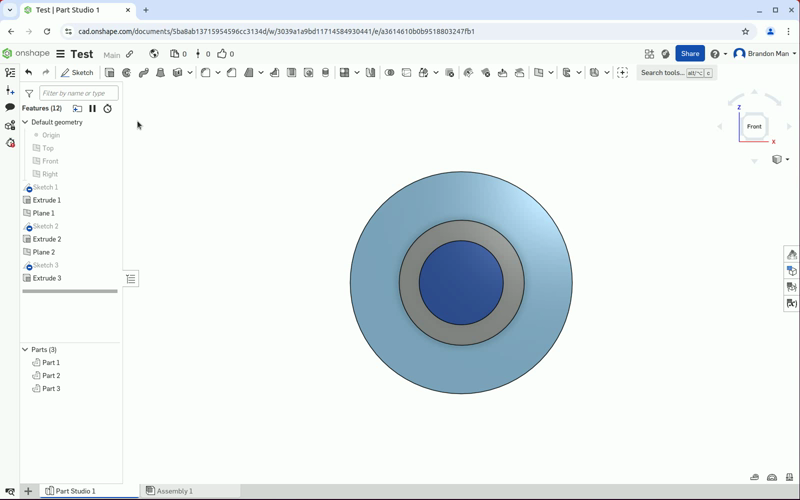
key(shift+h)
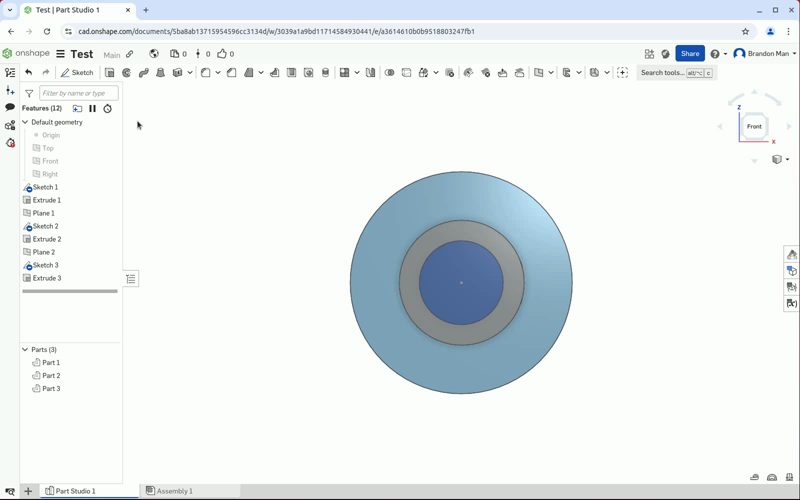
key(shift+7)
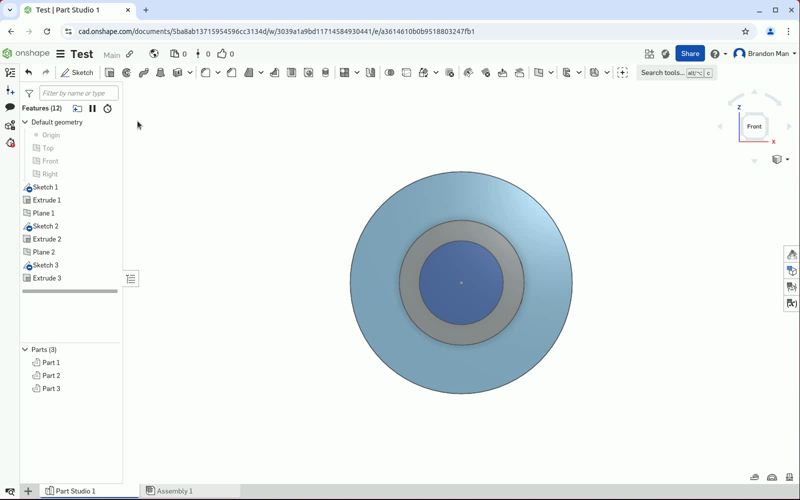
key(left, 2)
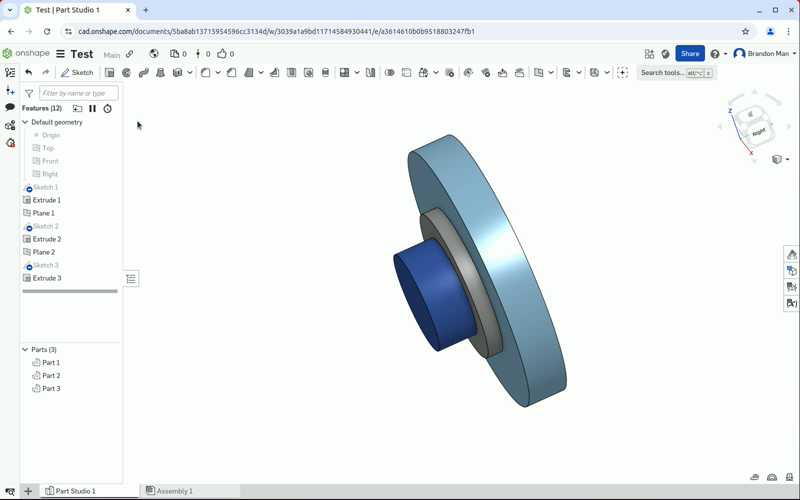
key(down, 2)
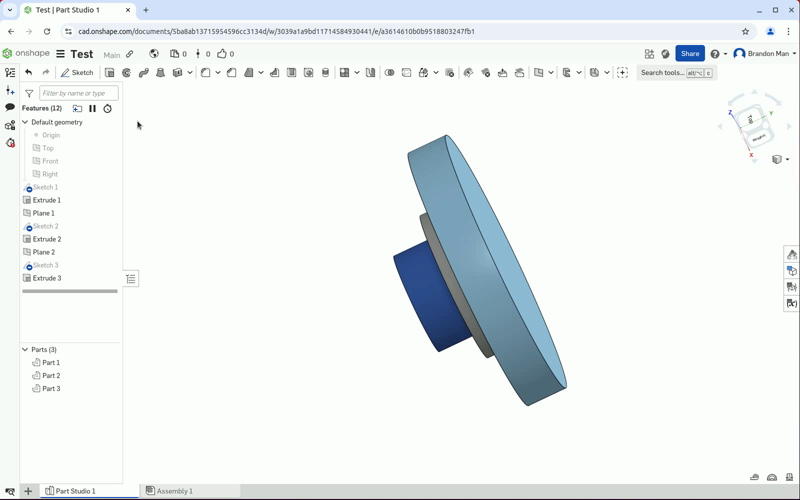
key(up, 2)
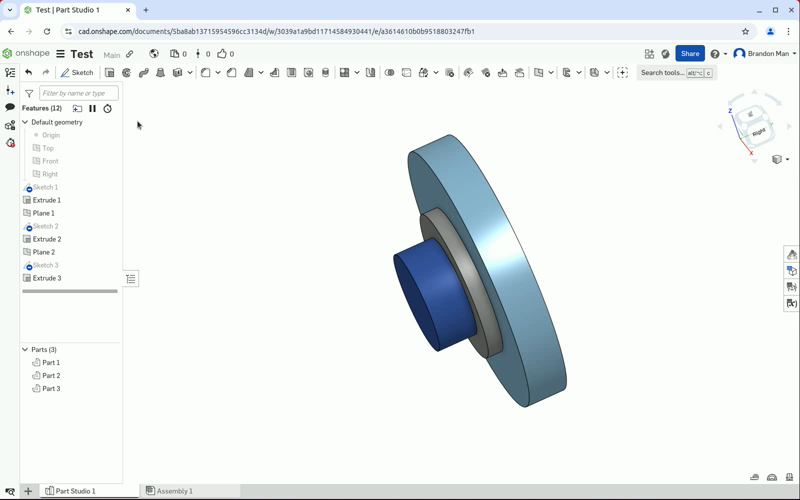
key(right, 2)
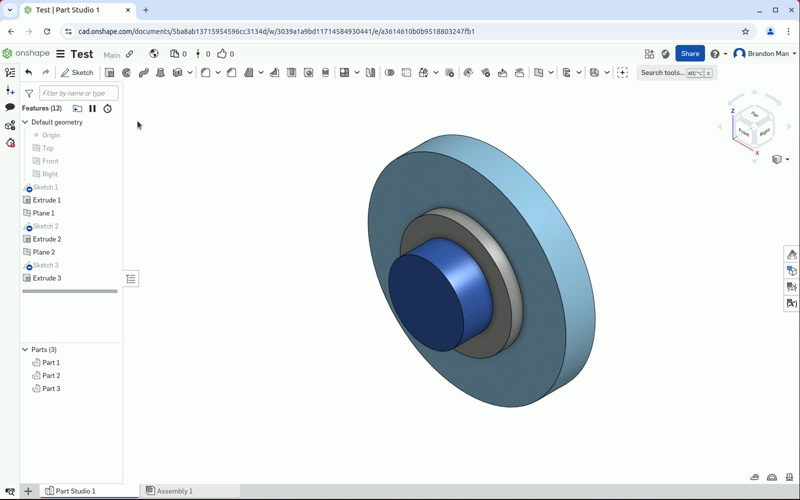
mouse_move(73, 189)
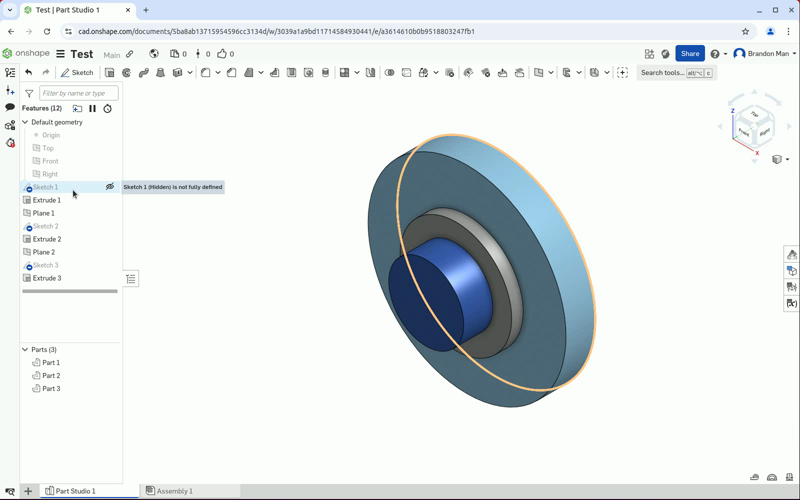
click(73, 189)